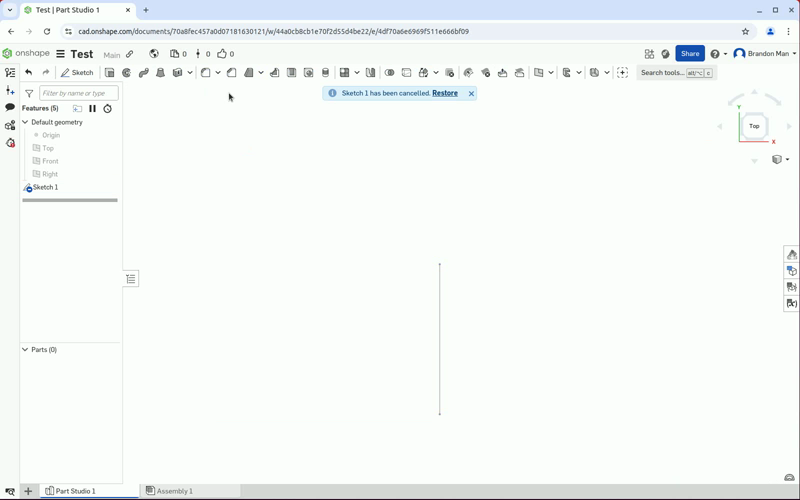
key(shift+h)
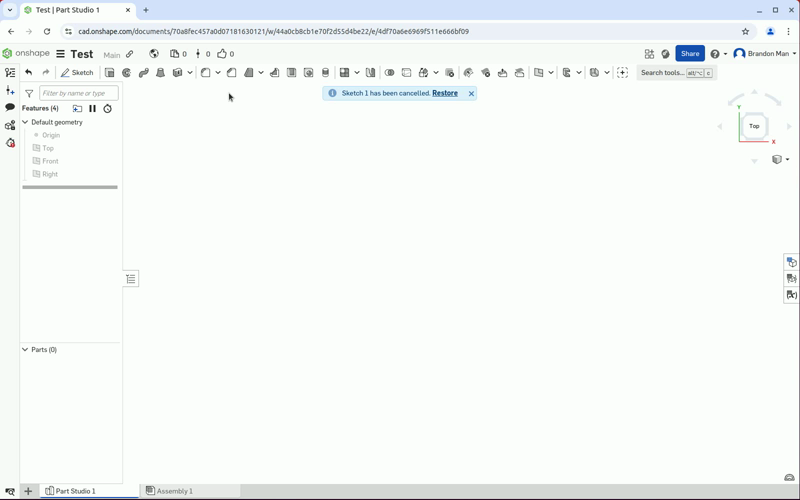
mouse_move(73, 352)
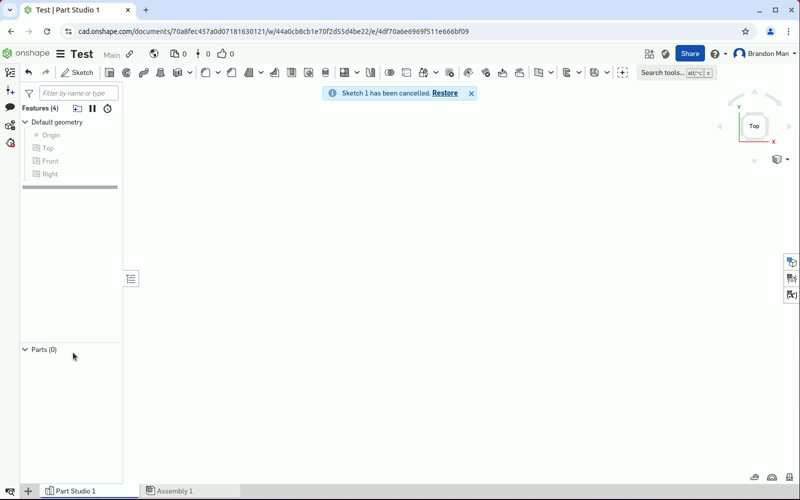
key(y)
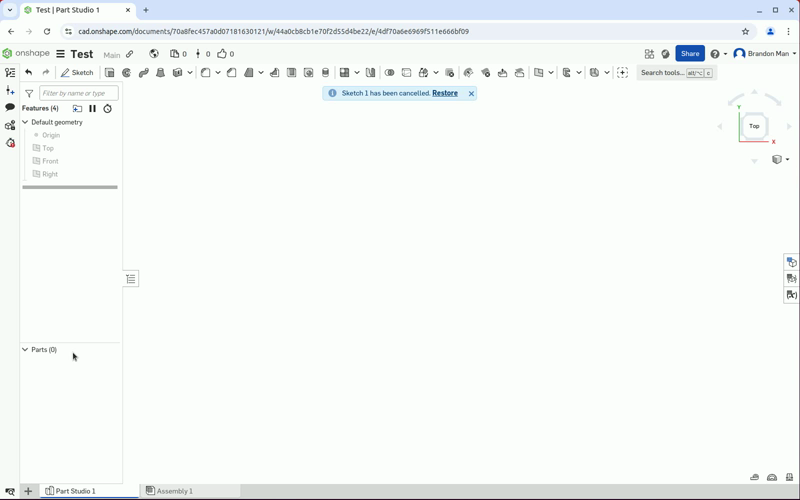
key(shift+p)
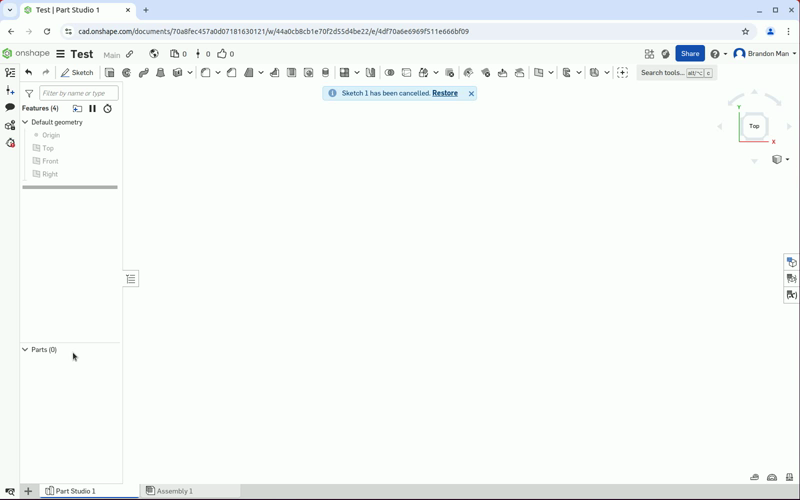
key(space)
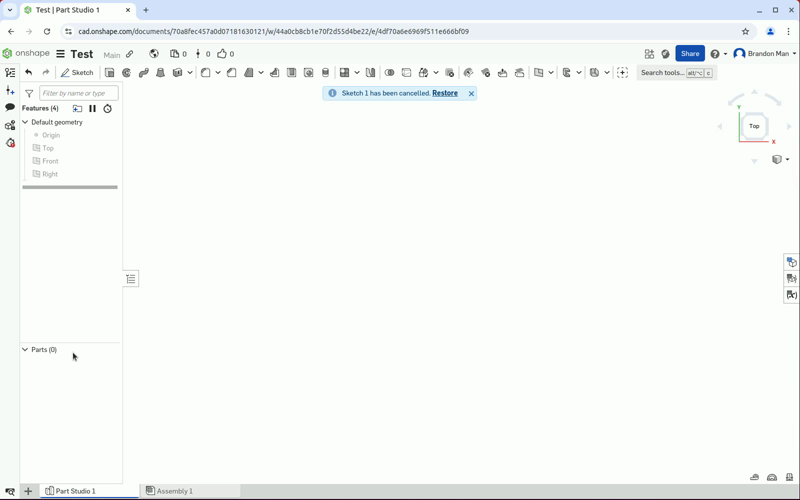
key_down(shift)
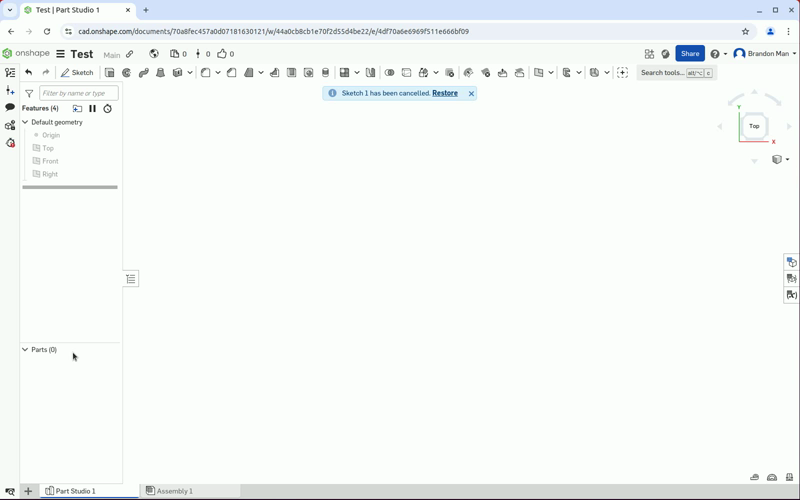
key(up)
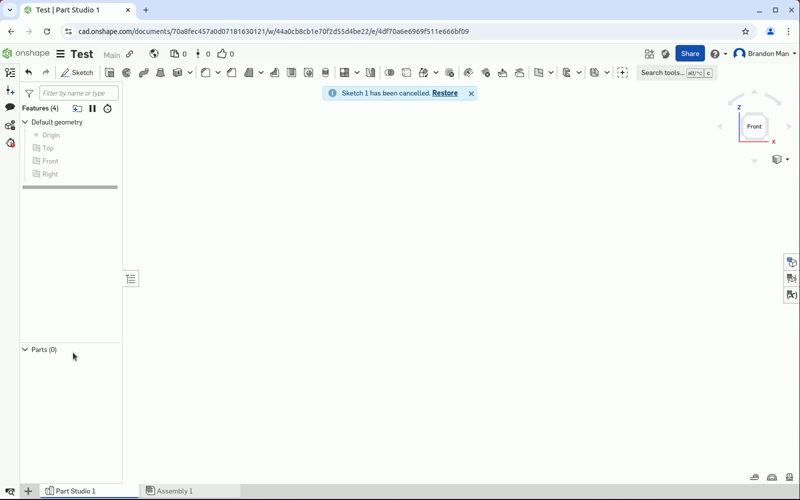
key_up(shift)
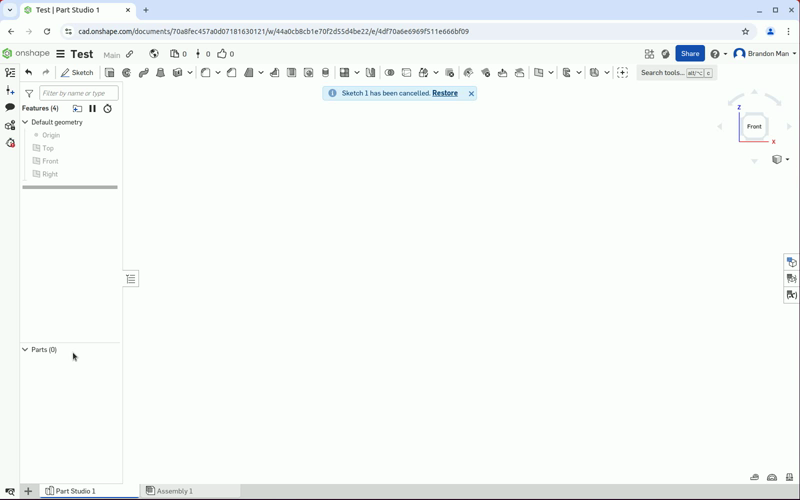
mouse_move(73, 352)
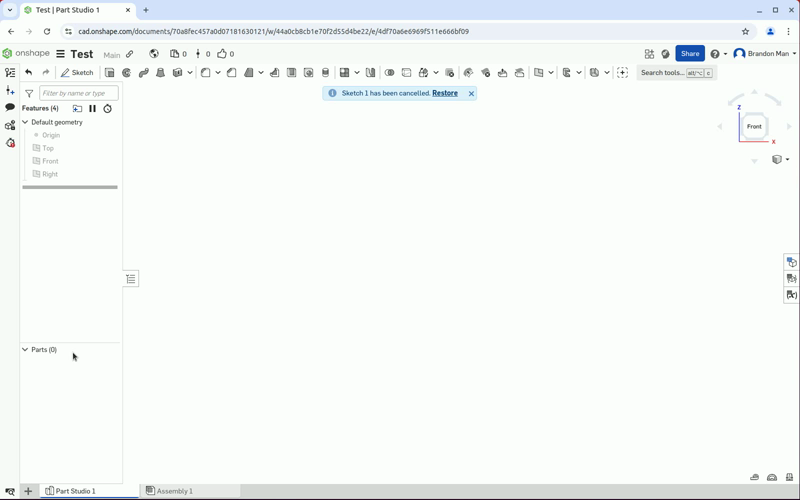
key(shift+y)
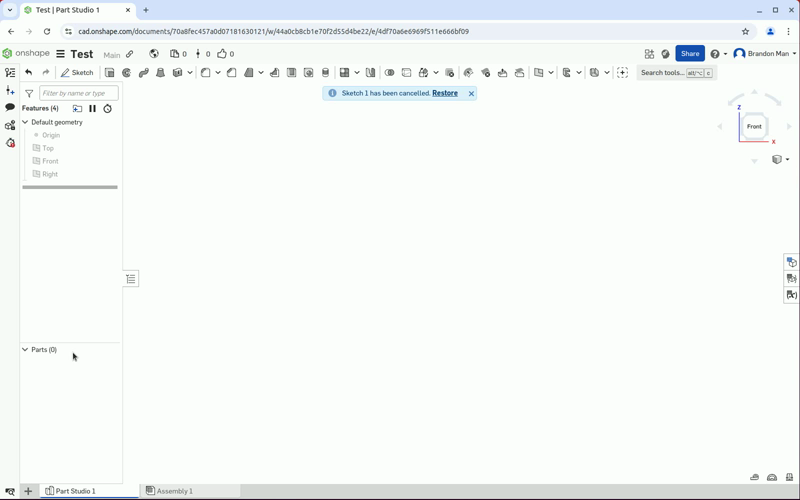
key(shift+s)
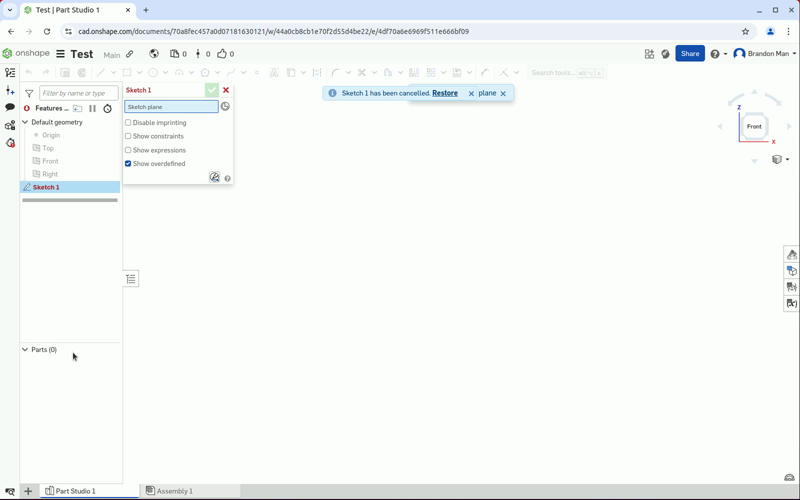
mouse_move(73, 163)
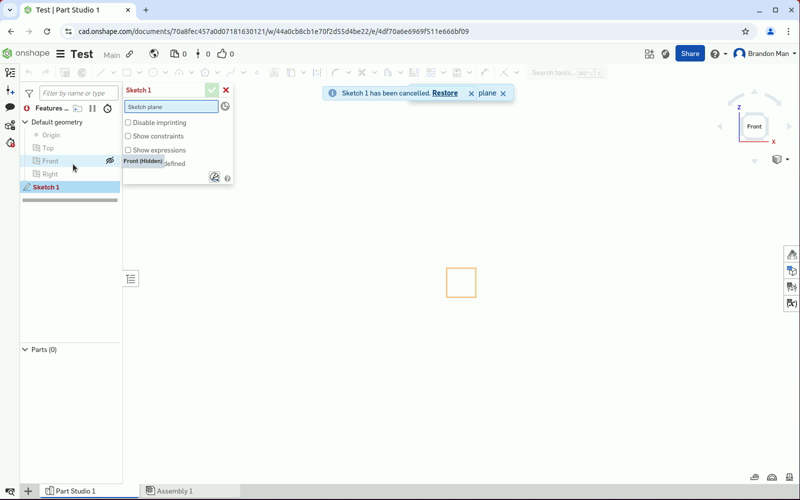
click(73, 163)
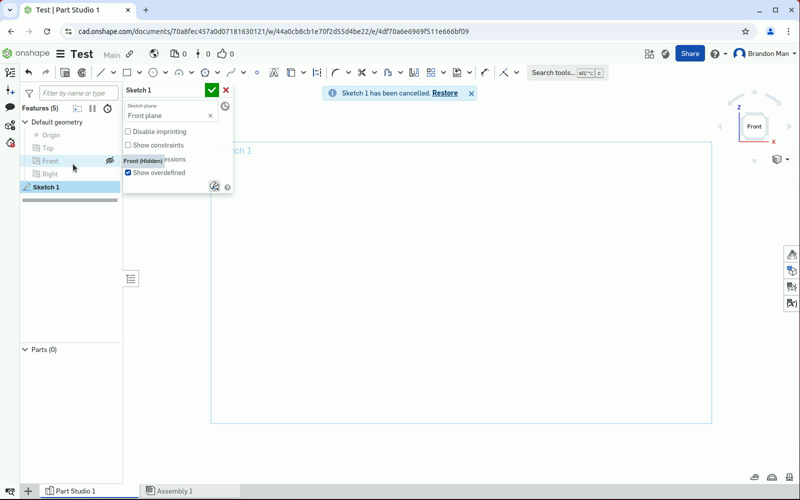
mouse_move(73, 352)
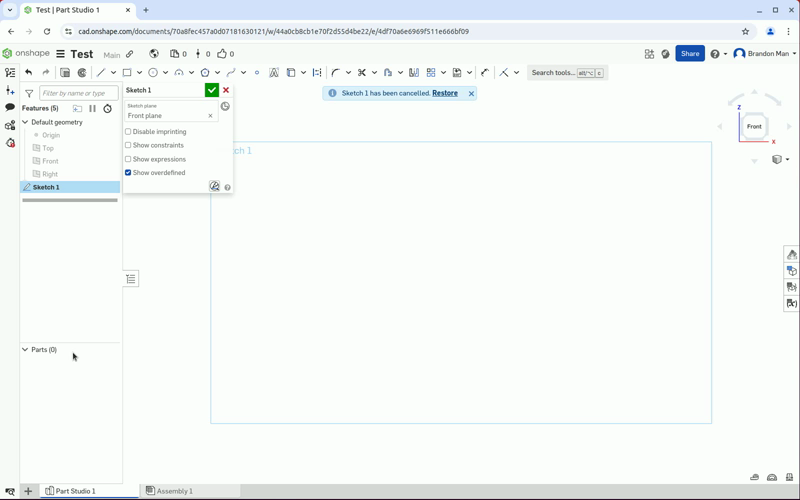
key(y)
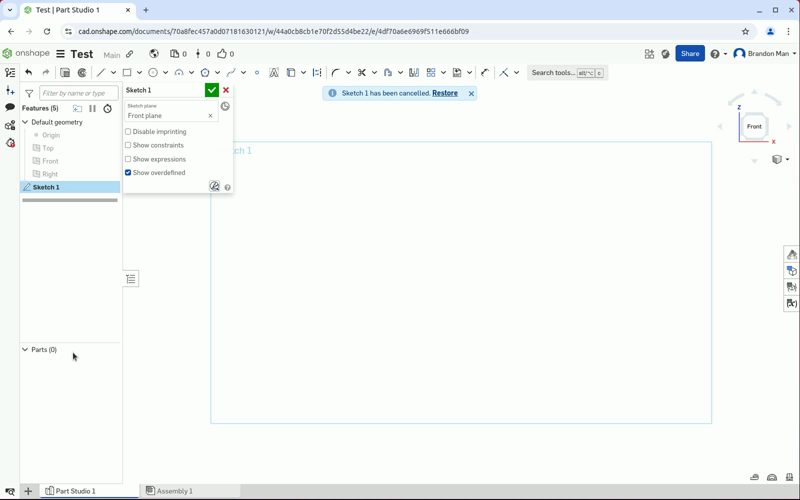
key(l)
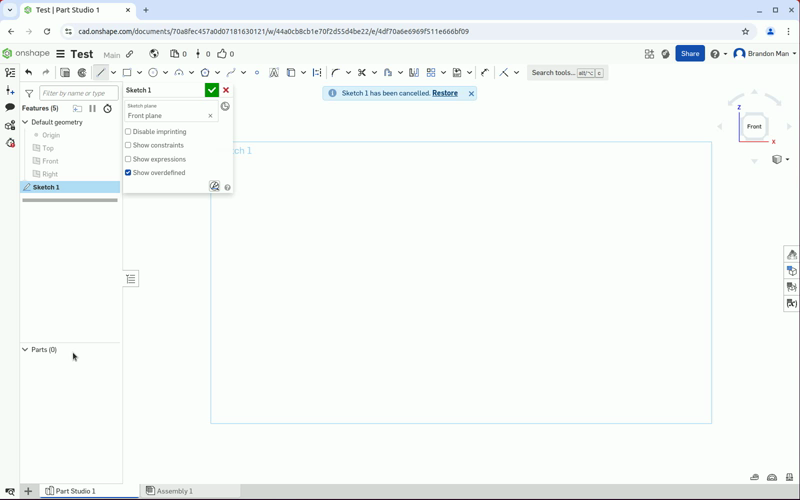
key_down(shift)
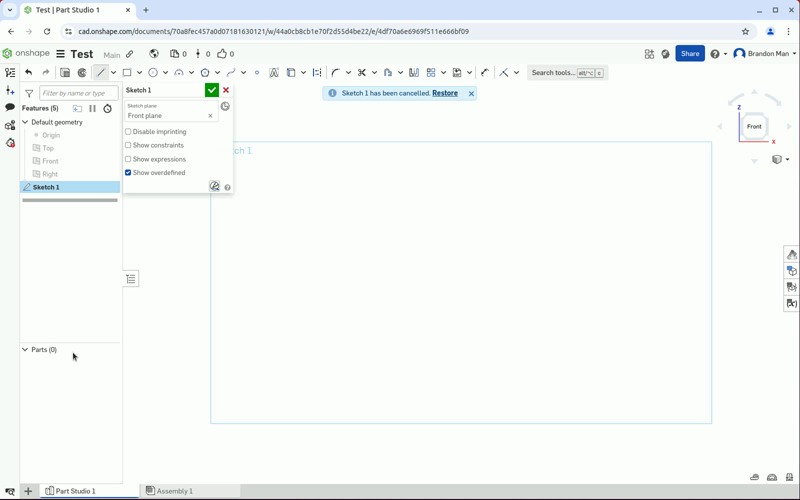
mouse_move(391, 352)
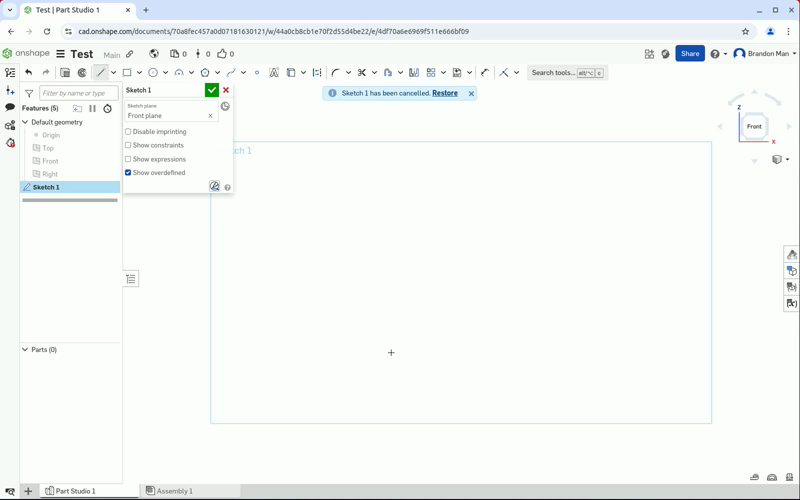
click(391, 352)
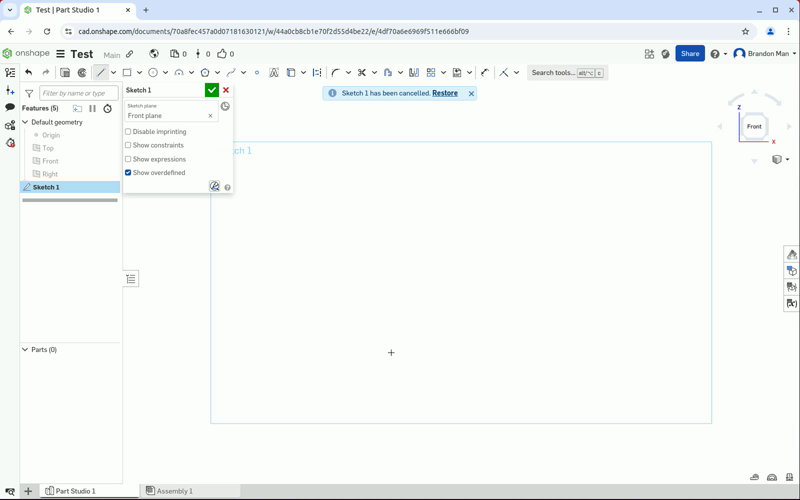
key_up(shift)
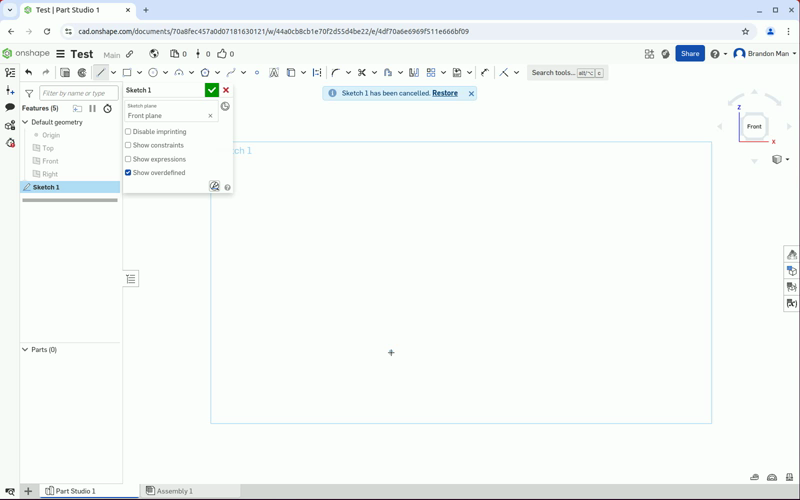
key_down(shift)
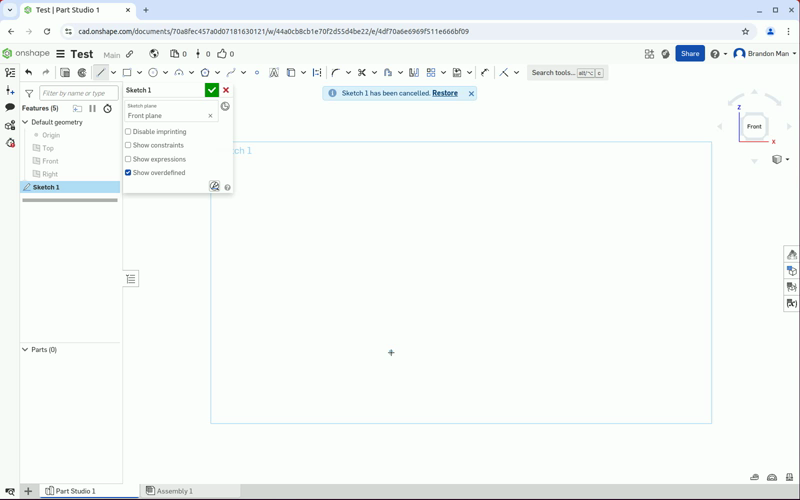
mouse_move(464, 352)
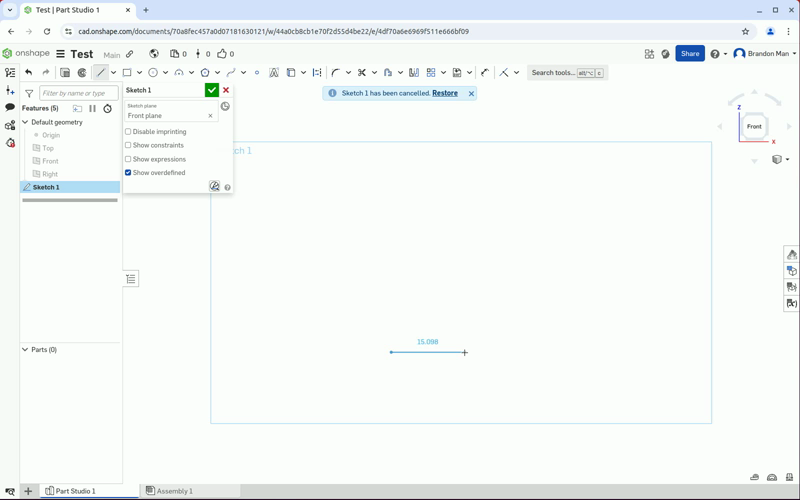
click(464, 352)
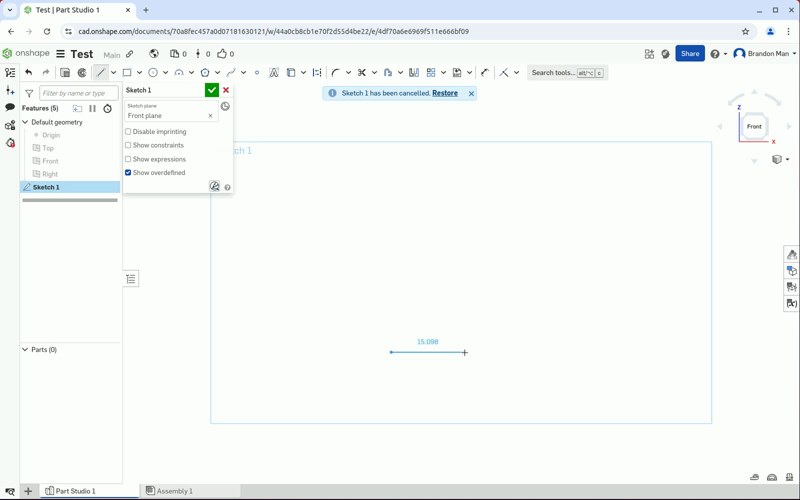
key_up(shift)
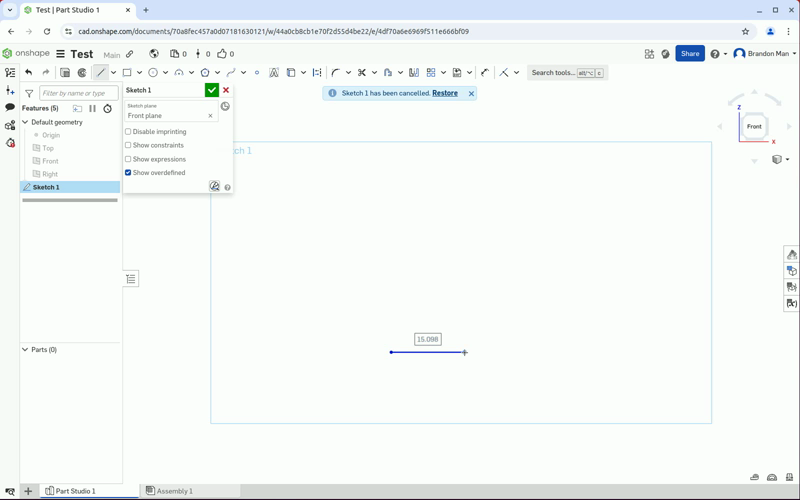
key_down(shift)
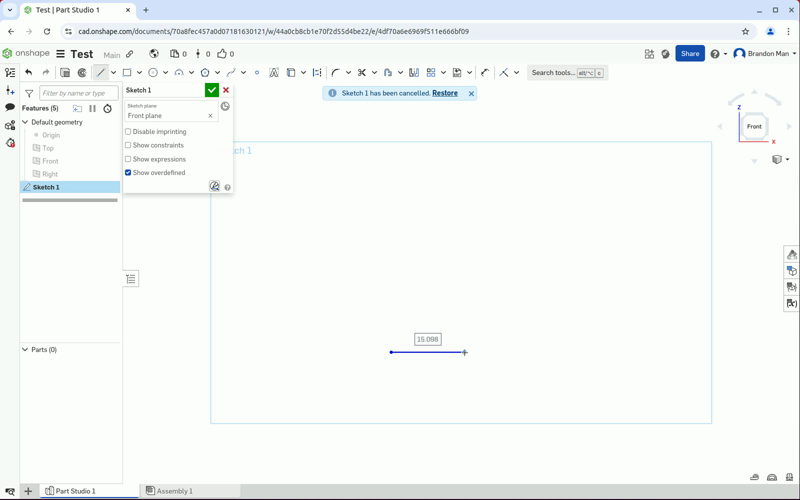
mouse_move(464, 207)
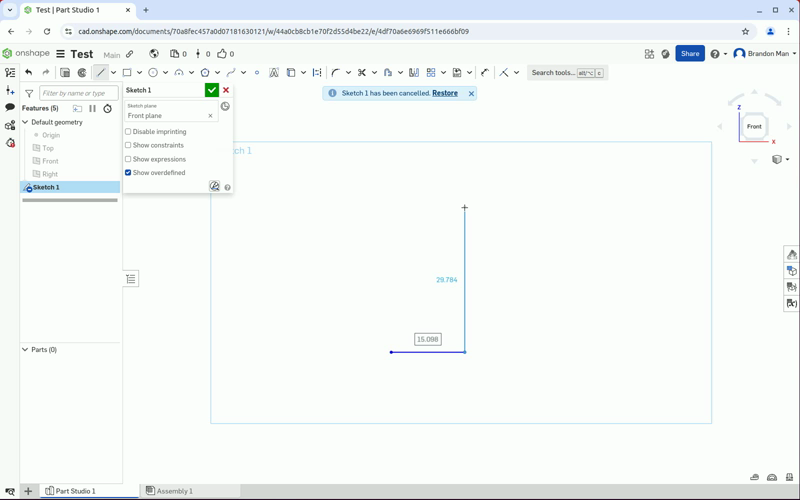
click(464, 207)
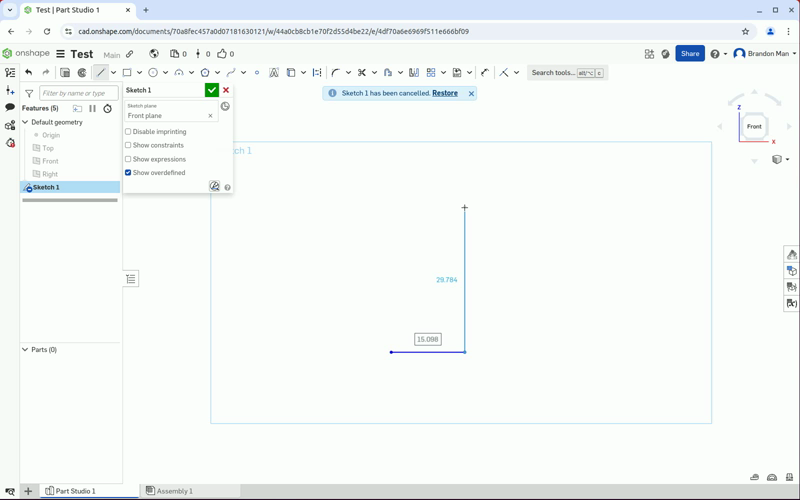
key_up(shift)
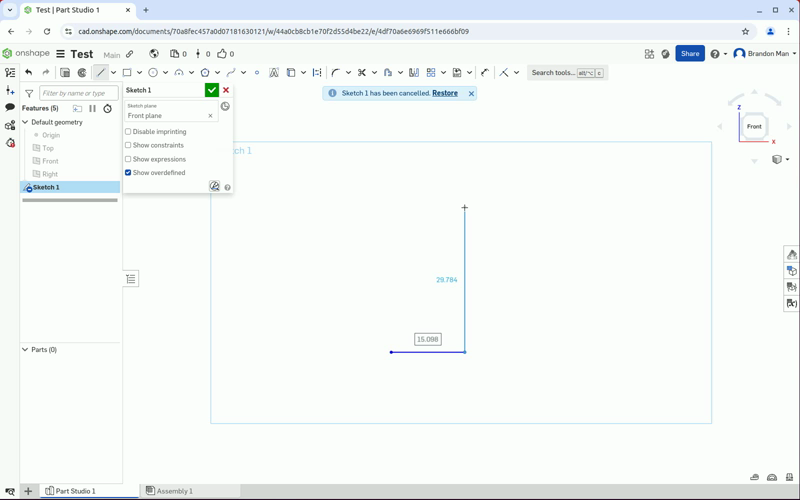
key_down(shift)
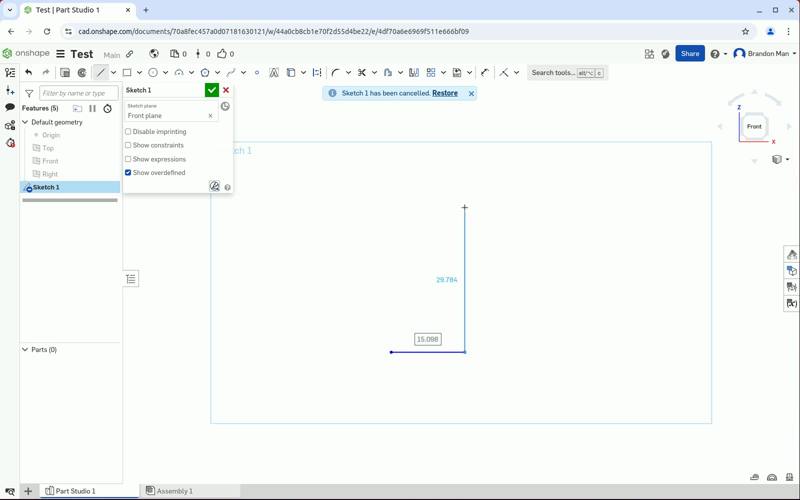
mouse_move(391, 207)
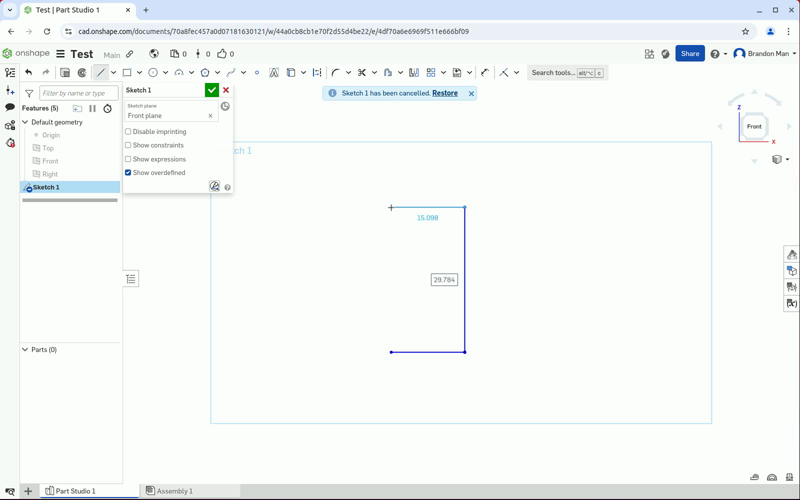
click(391, 207)
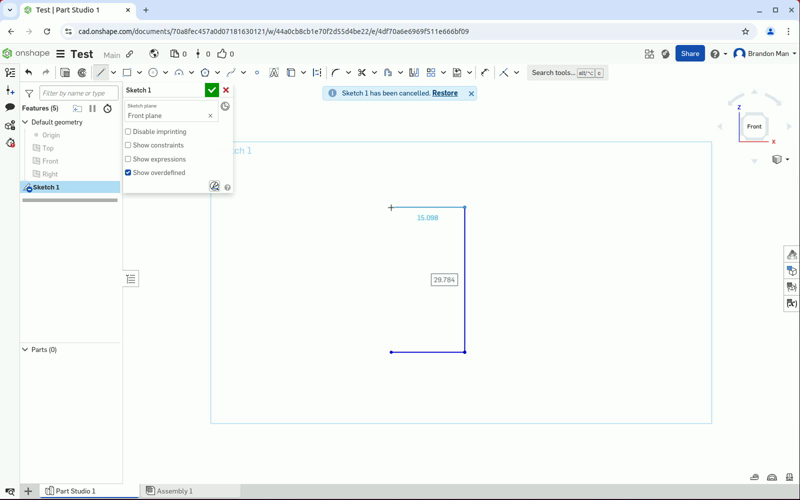
key_up(shift)
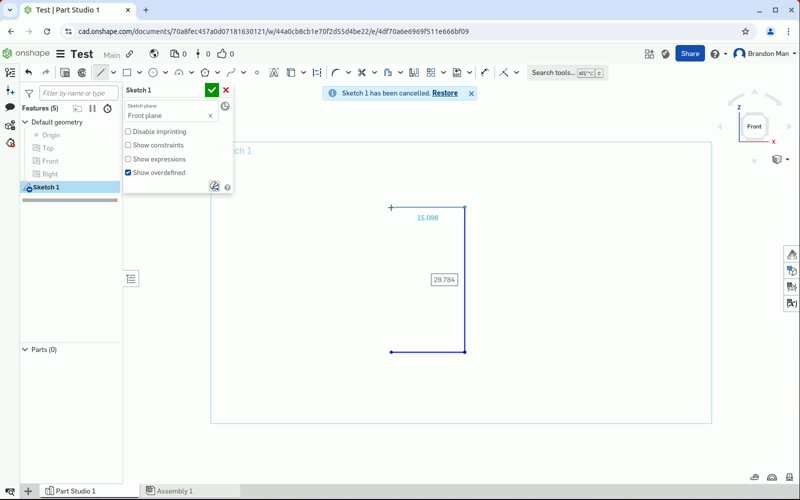
key_down(shift)
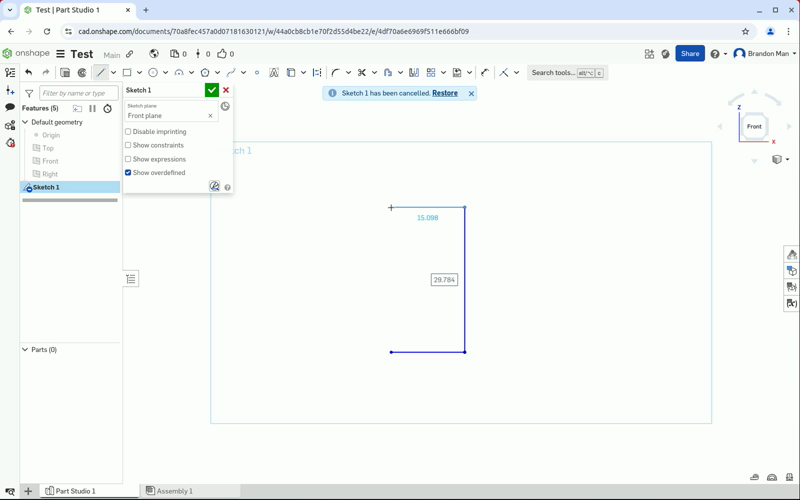
mouse_move(391, 352)
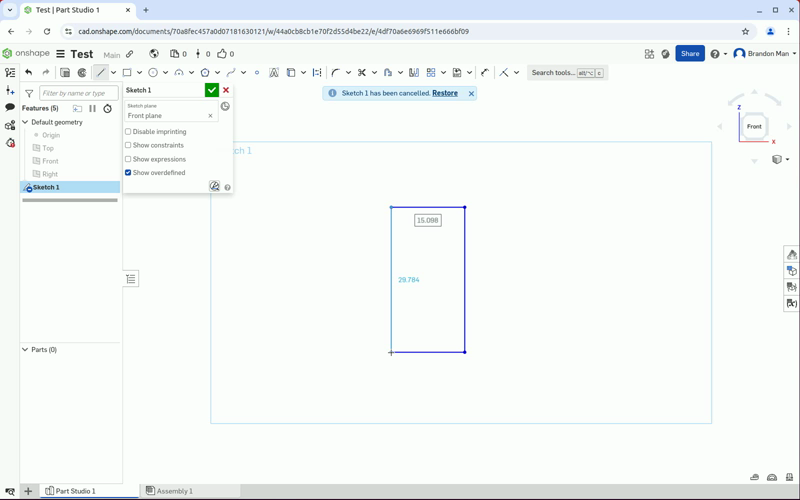
key_up(shift)
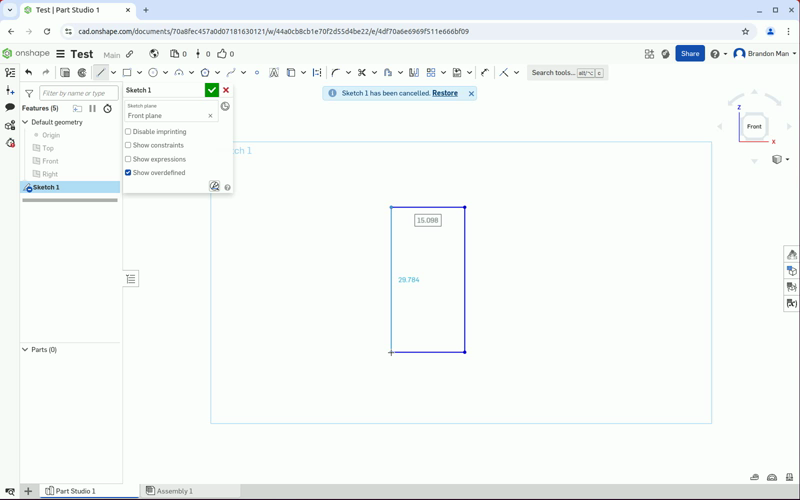
click(391, 352)
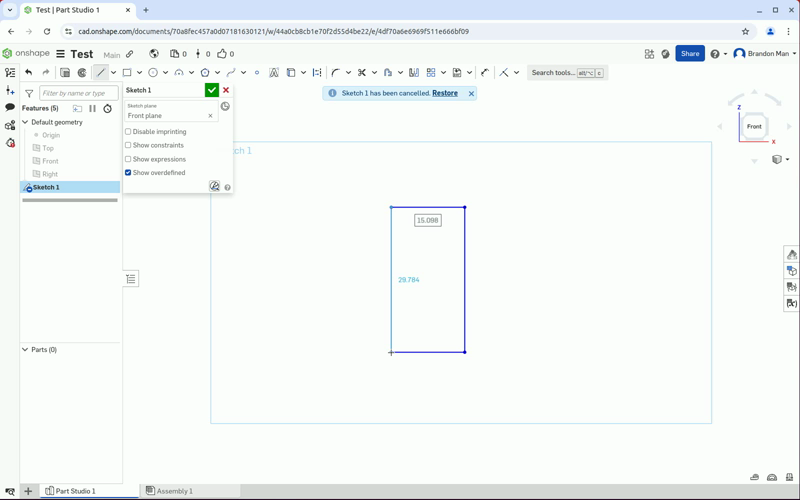
key(esc)
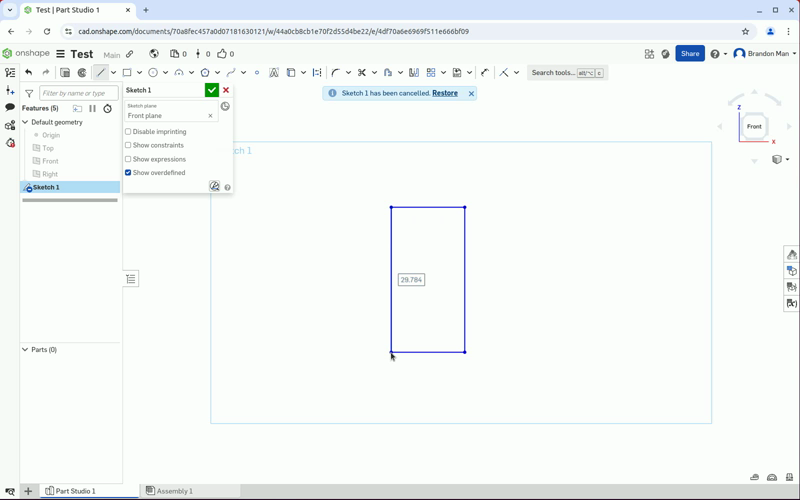
key(c)
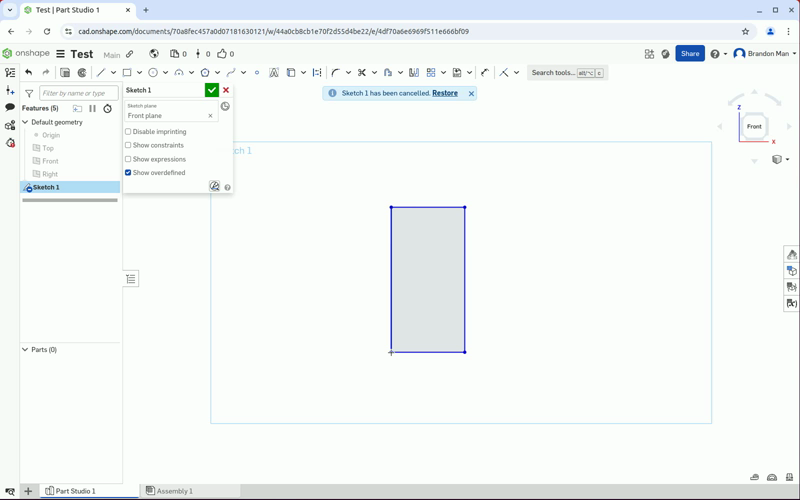
key_down(shift)
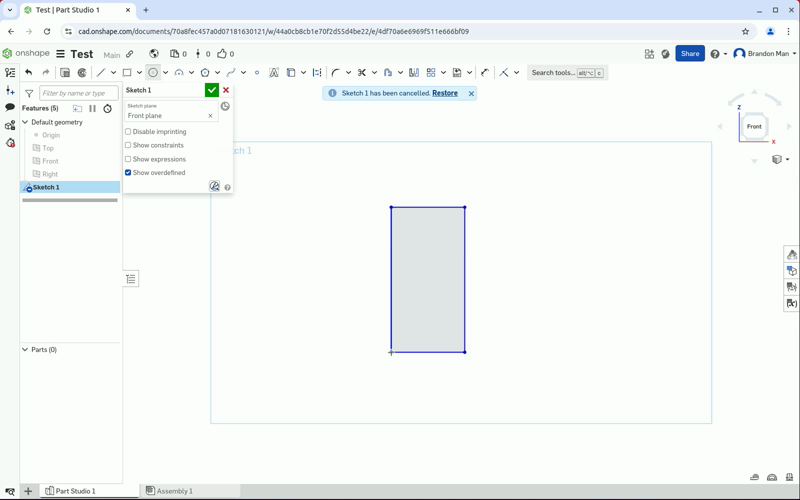
mouse_move(428, 261)
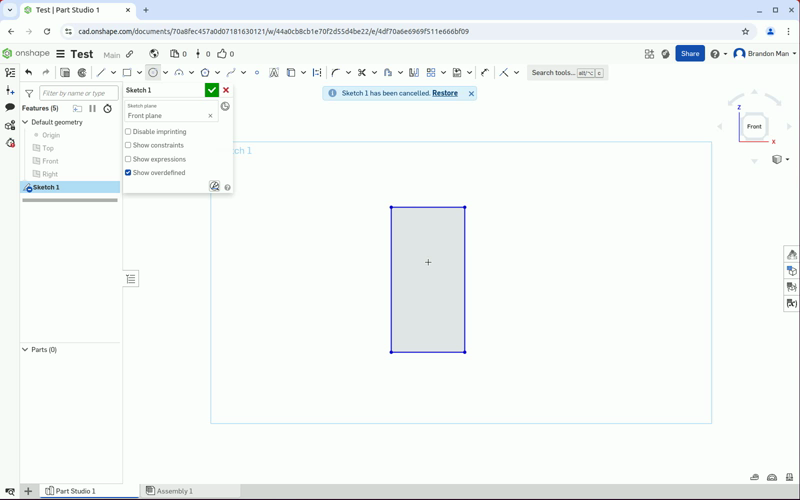
click(428, 261)
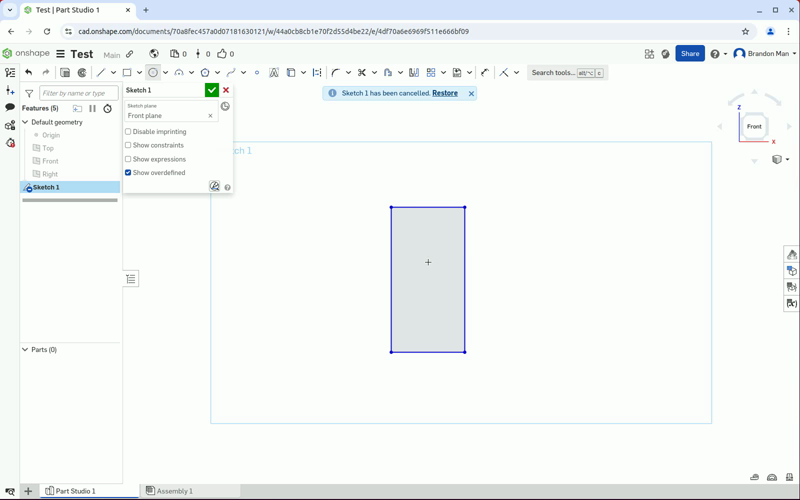
key_up(shift)
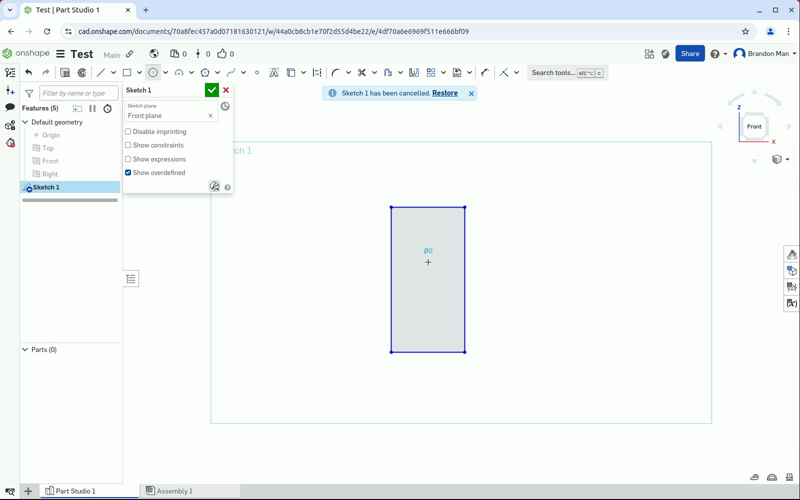
mouse_move(443, 261)
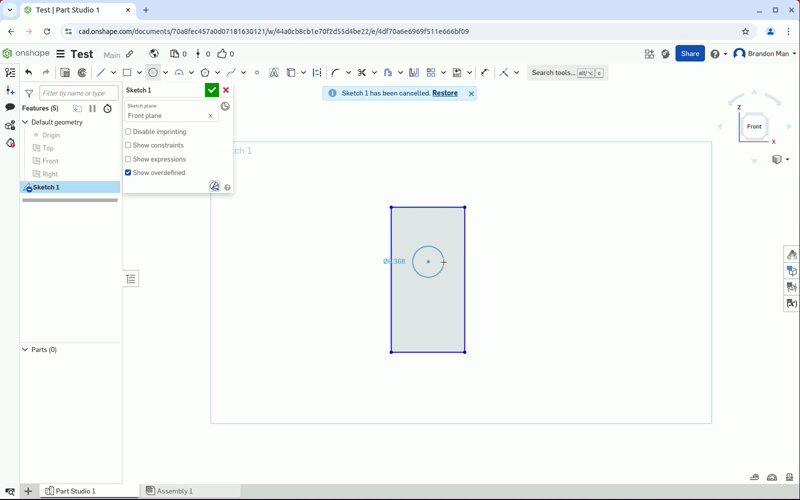
click(443, 261)
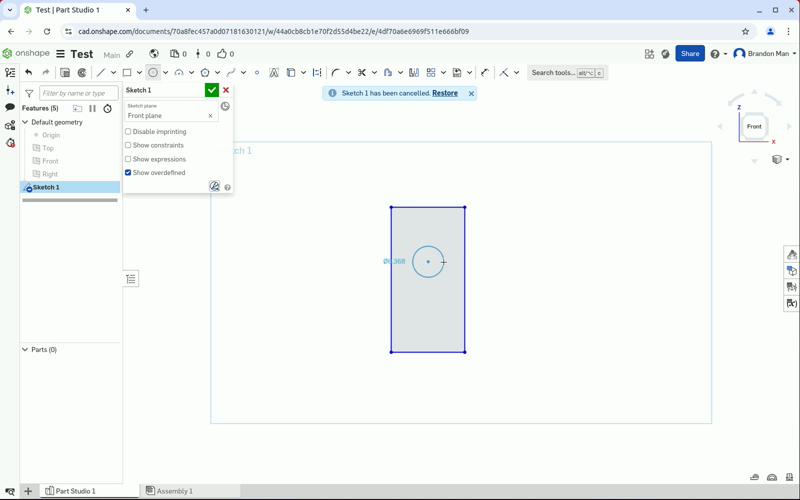
key(esc)
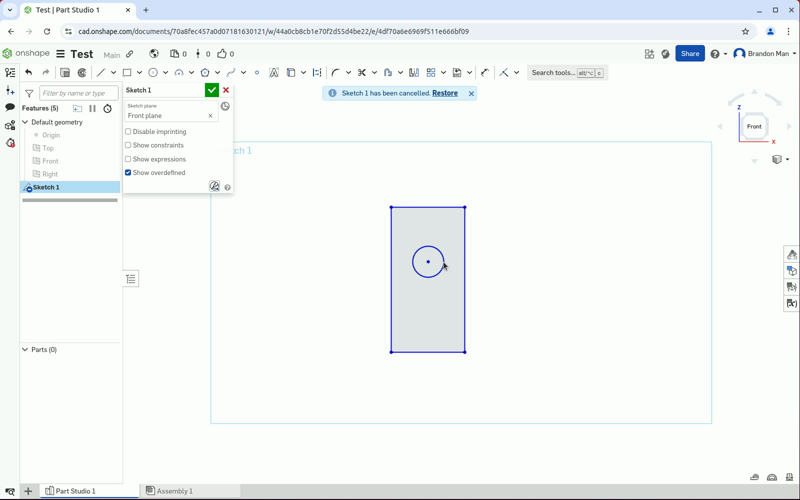
mouse_move(423, 312)
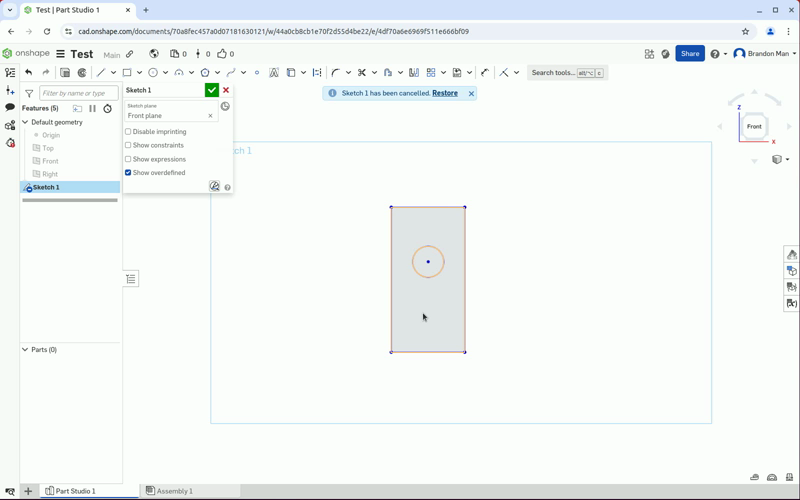
click(423, 312)
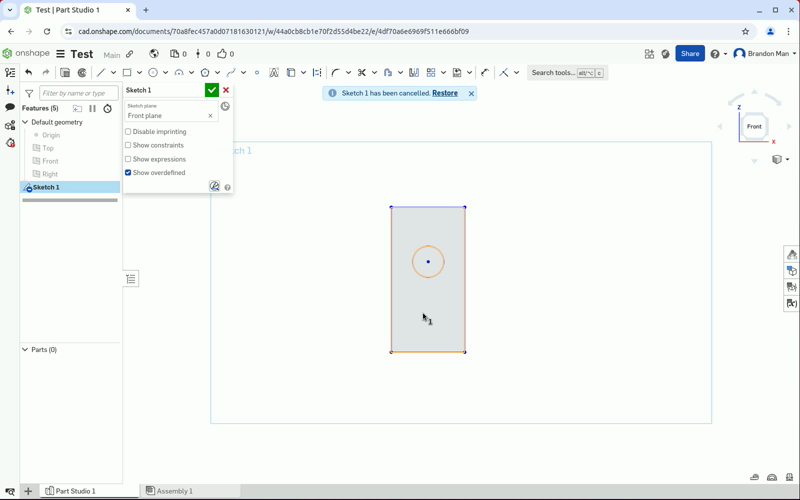
mouse_move(73, 352)
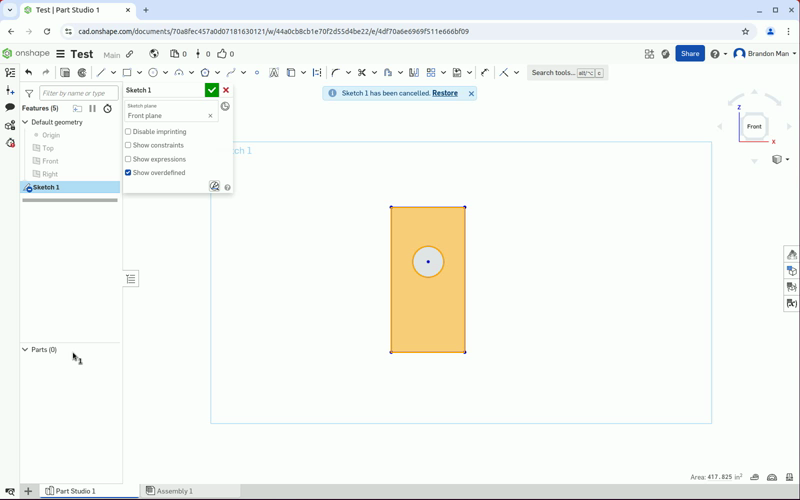
key(shift+y)
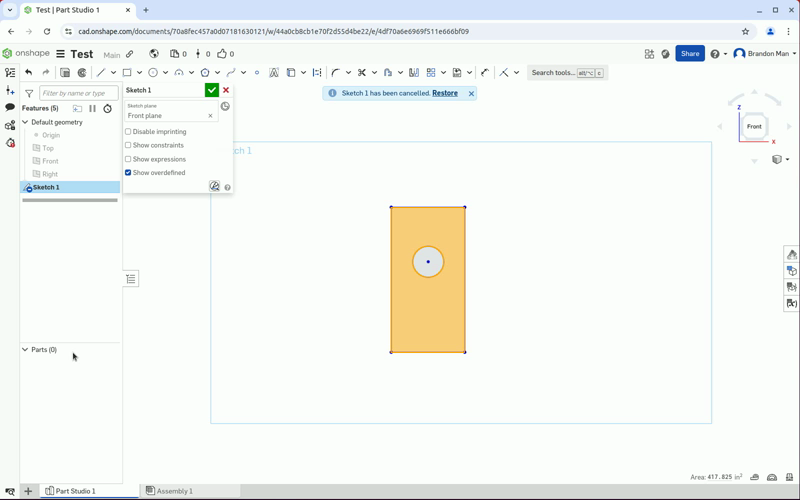
key(shift+e)
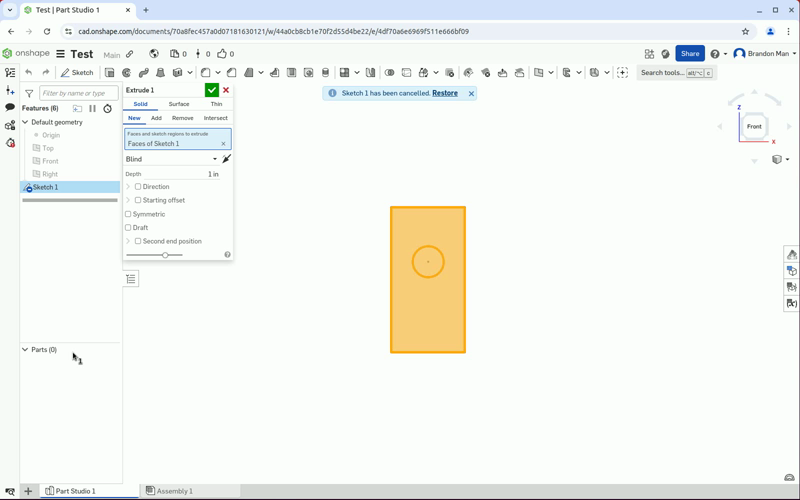
mouse_move(143, 106)
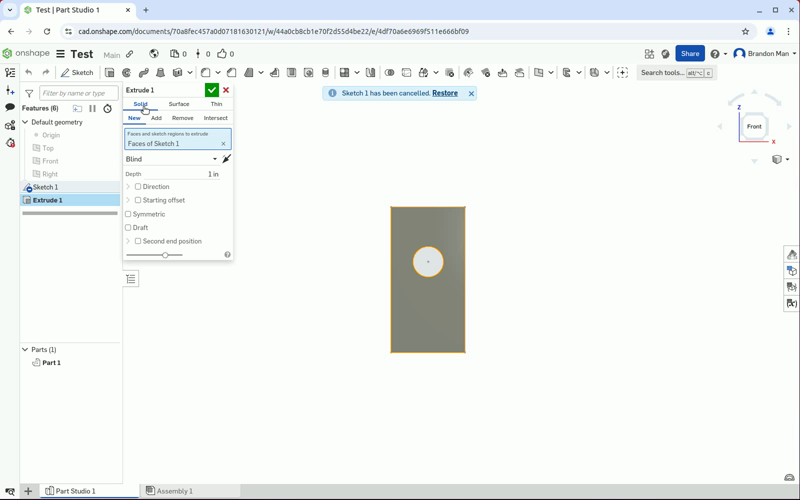
click(143, 106)
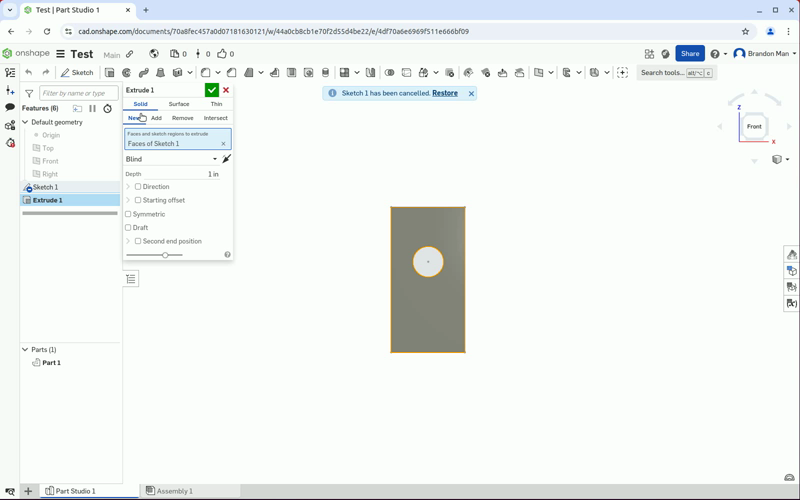
mouse_move(137, 120)
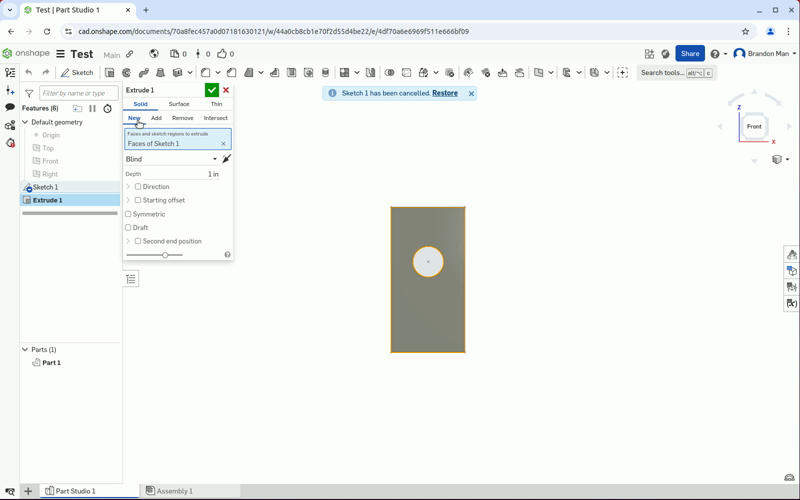
click(137, 120)
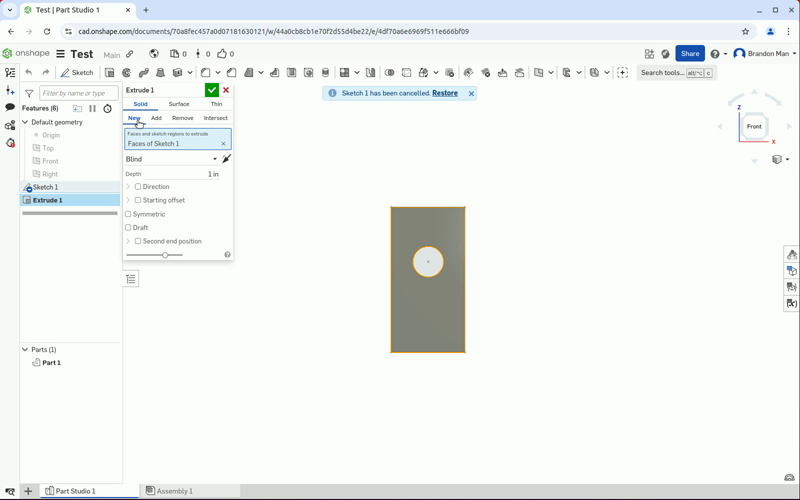
key(tab, 4)
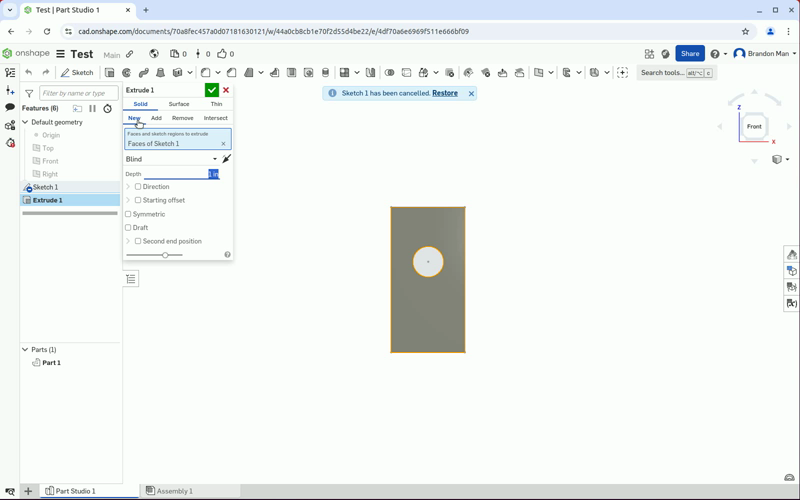
text(3.851)
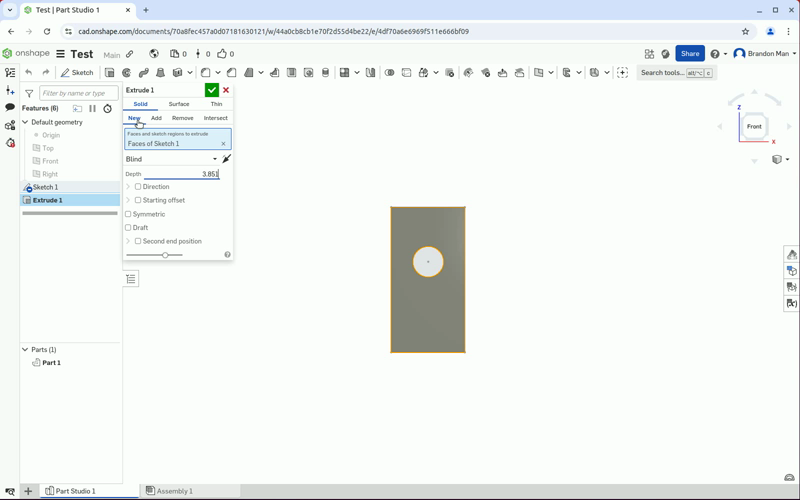
key(enter)
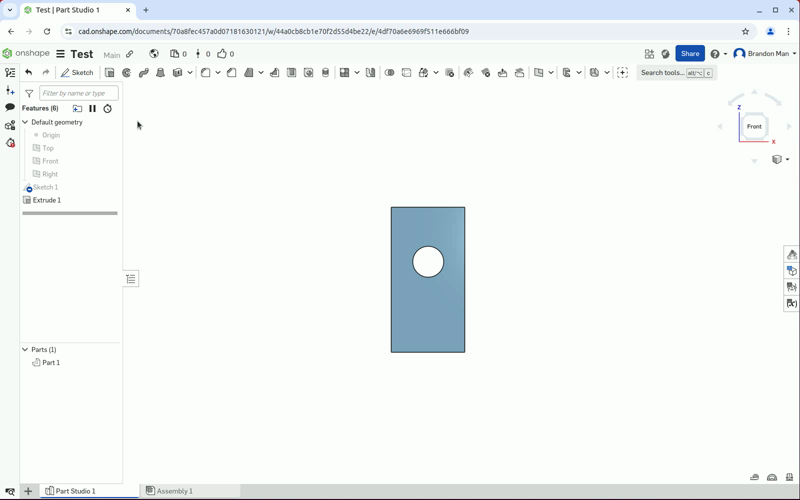
key(shift+h)
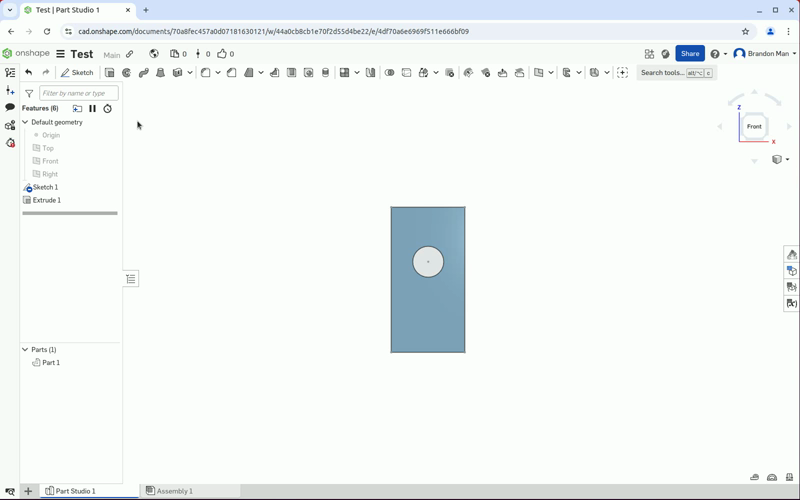
key(shift+h)
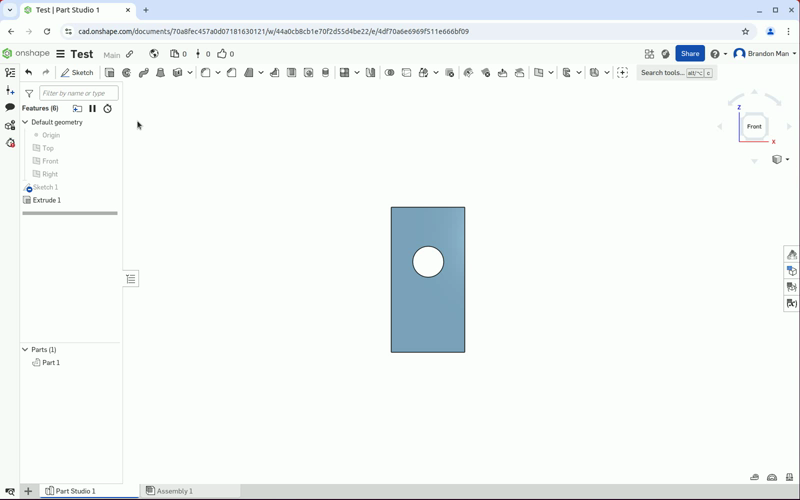
mouse_move(73, 189)
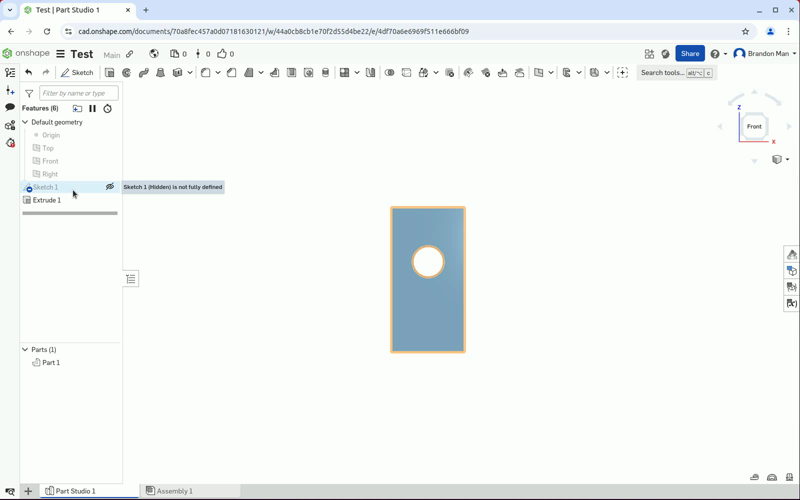
click(73, 189)
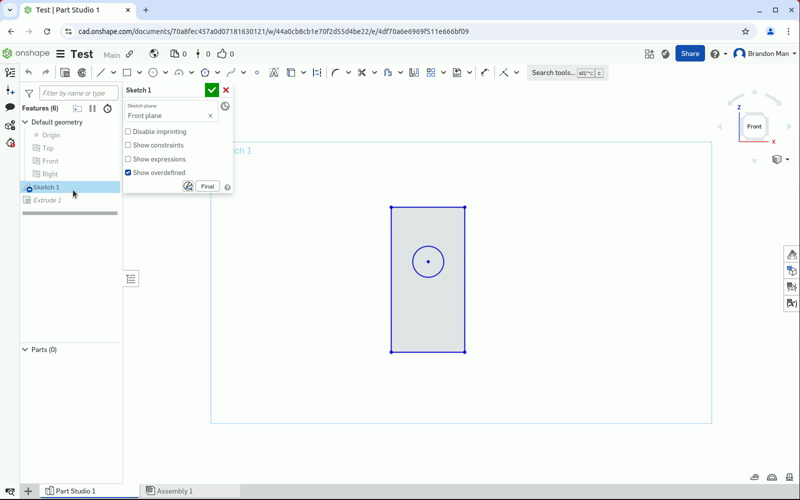
mouse_move(229, 92)
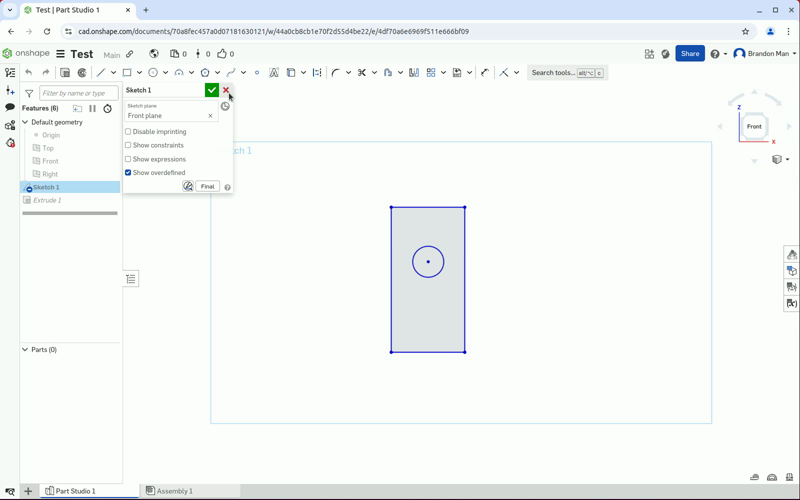
click(229, 92)
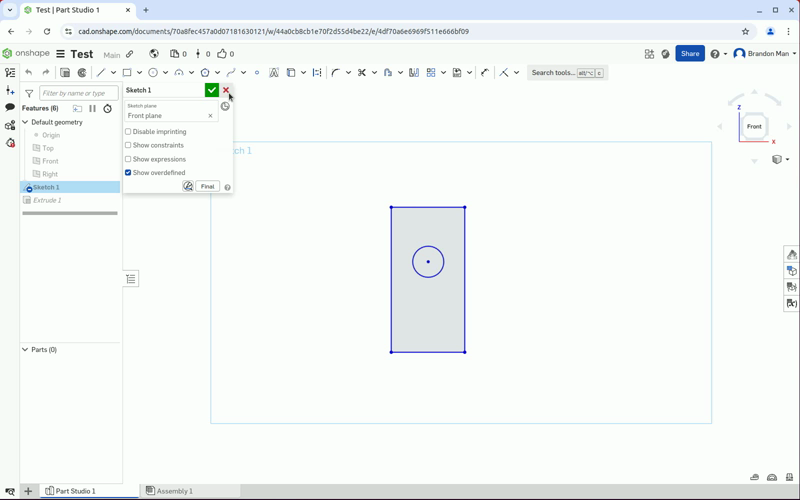
key(shift+s)
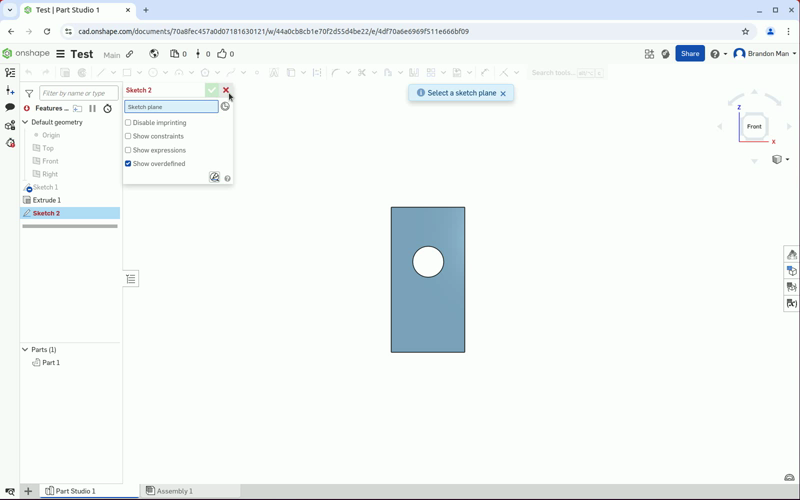
mouse_move(73, 163)
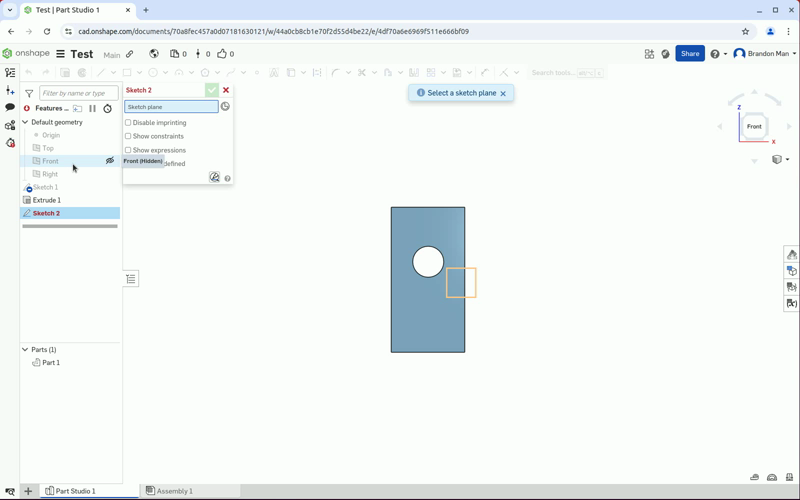
click(73, 163)
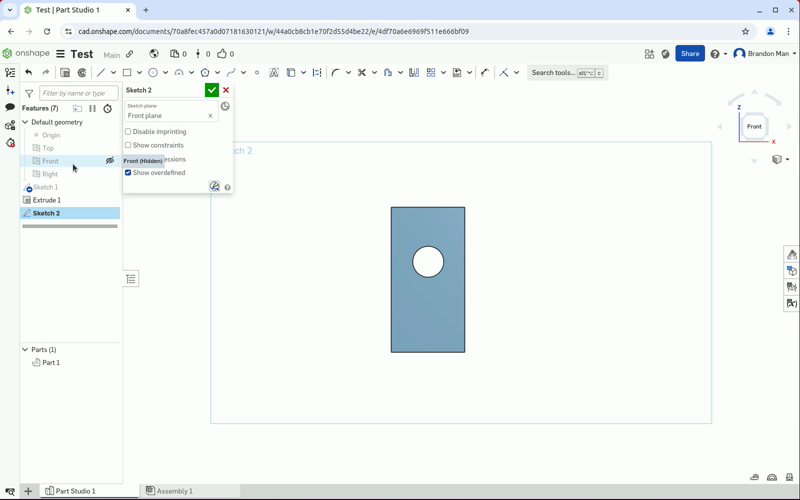
mouse_move(73, 352)
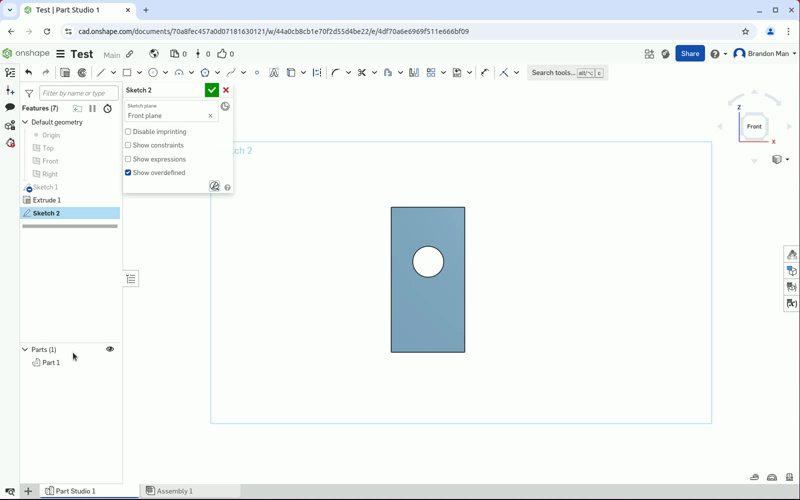
key(y)
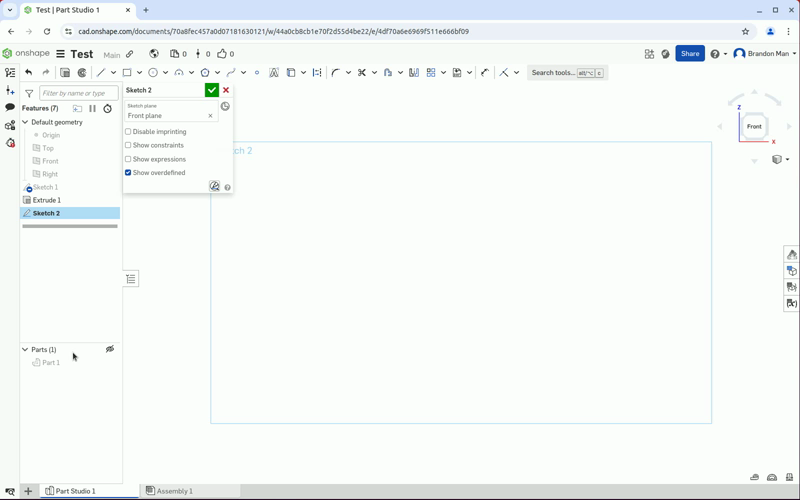
key(l)
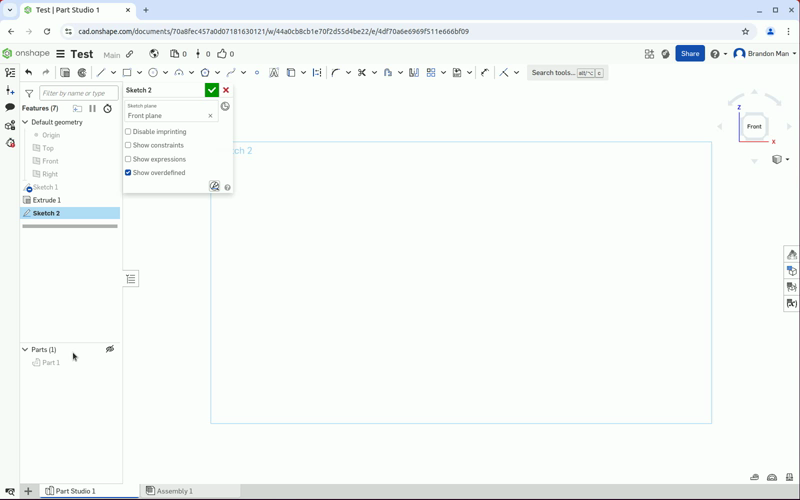
key_down(shift)
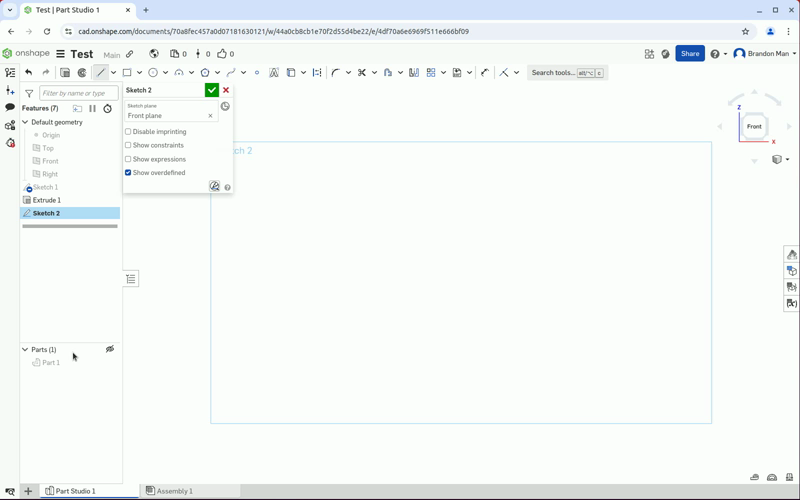
mouse_move(391, 206)
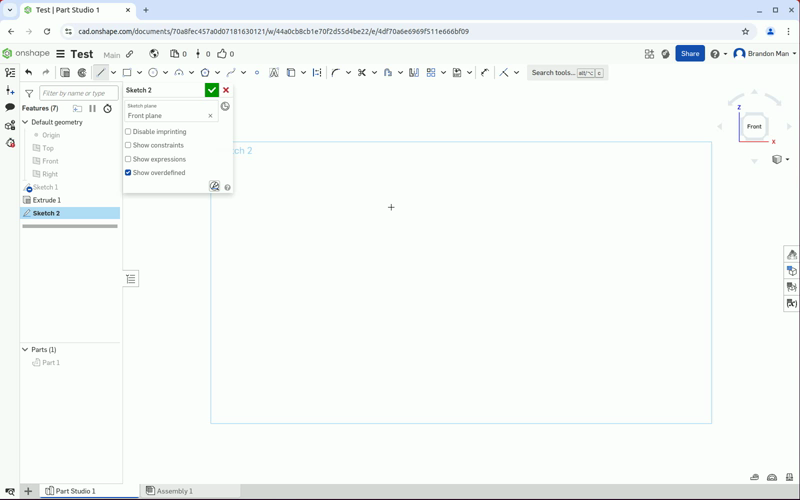
click(391, 206)
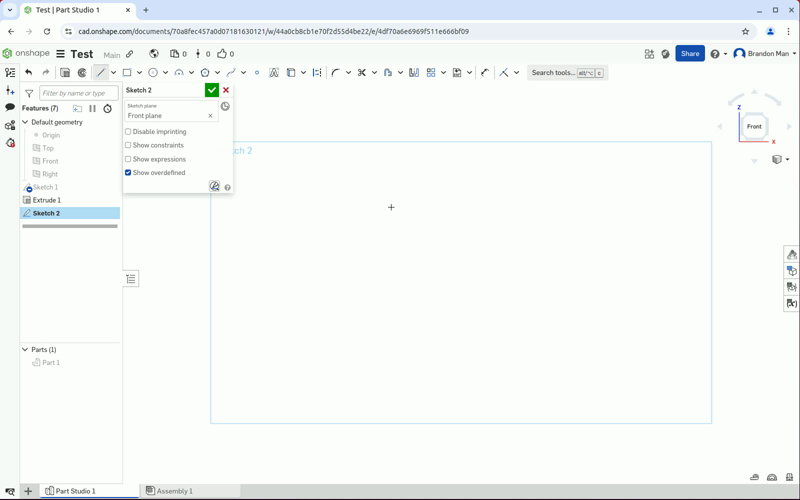
key_up(shift)
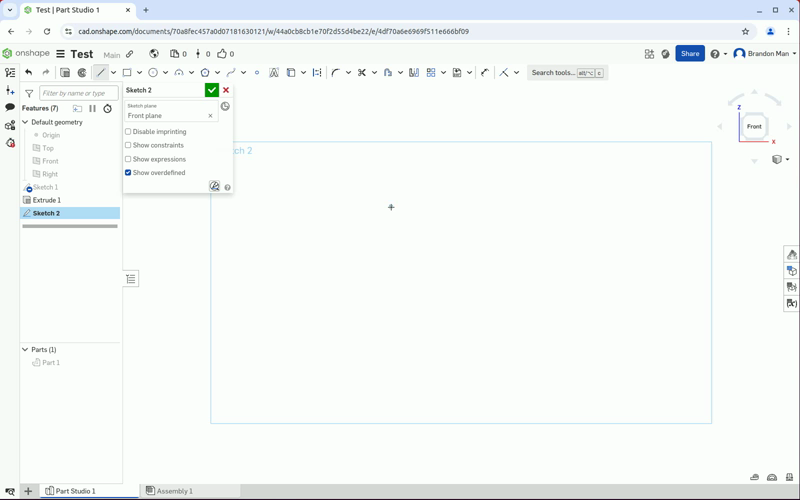
key_down(shift)
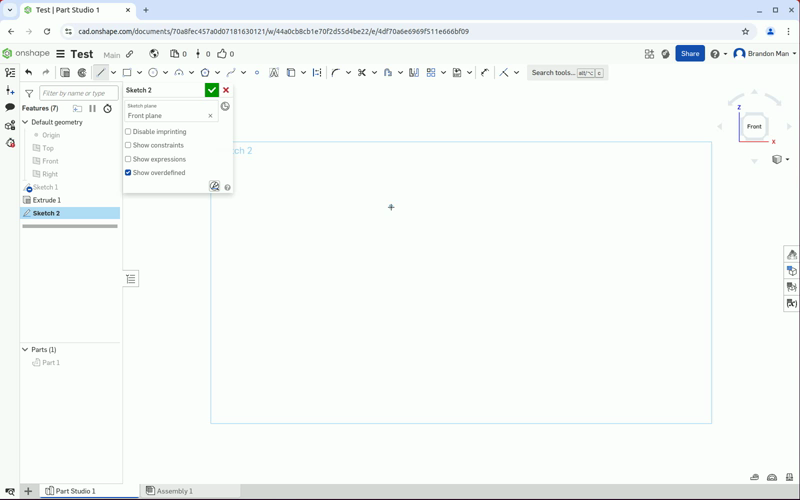
mouse_move(464, 206)
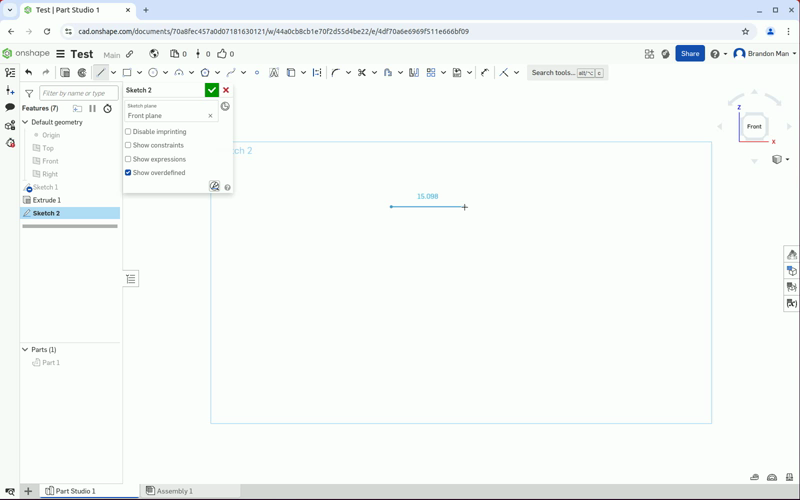
click(464, 206)
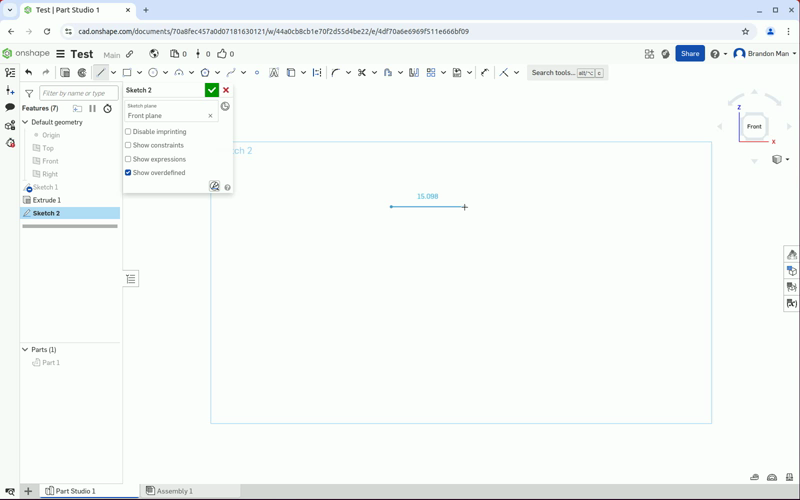
key_up(shift)
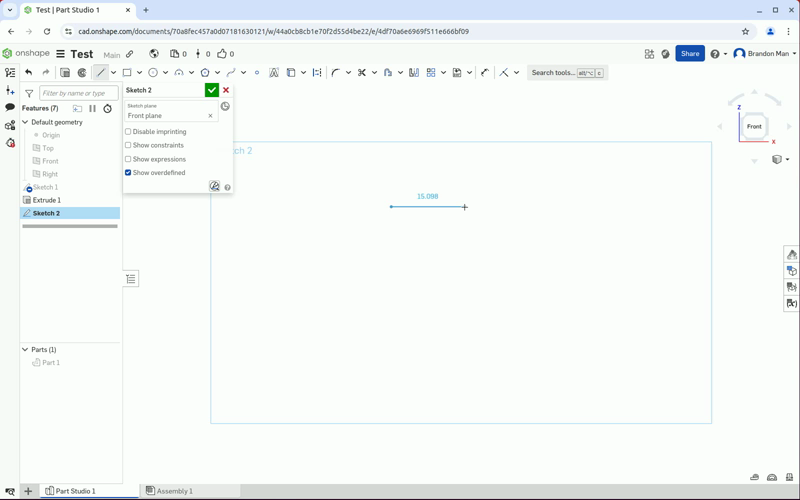
key_down(shift)
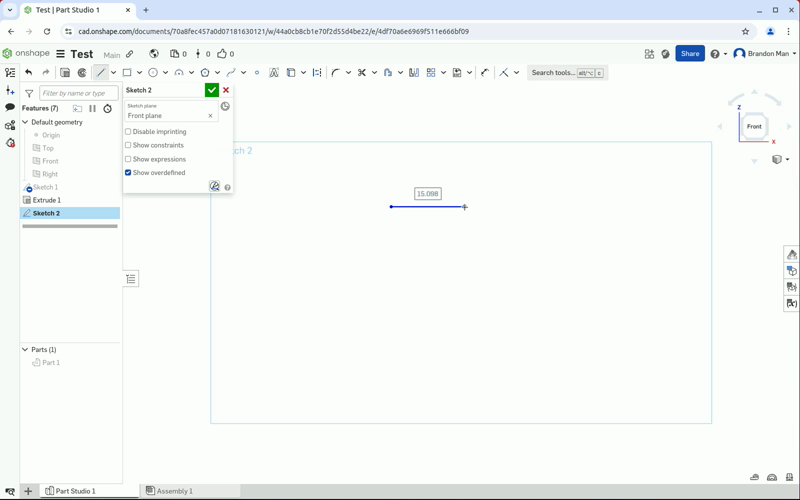
mouse_move(494, 206)
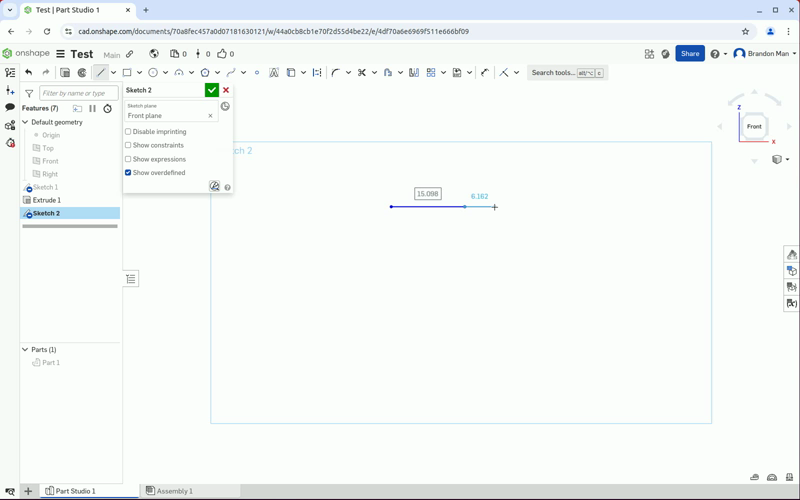
mouse_move(428, 169)
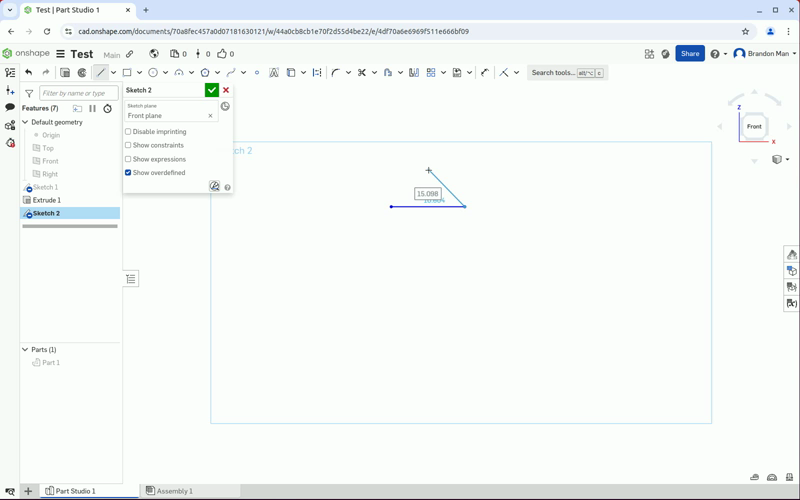
click(428, 169)
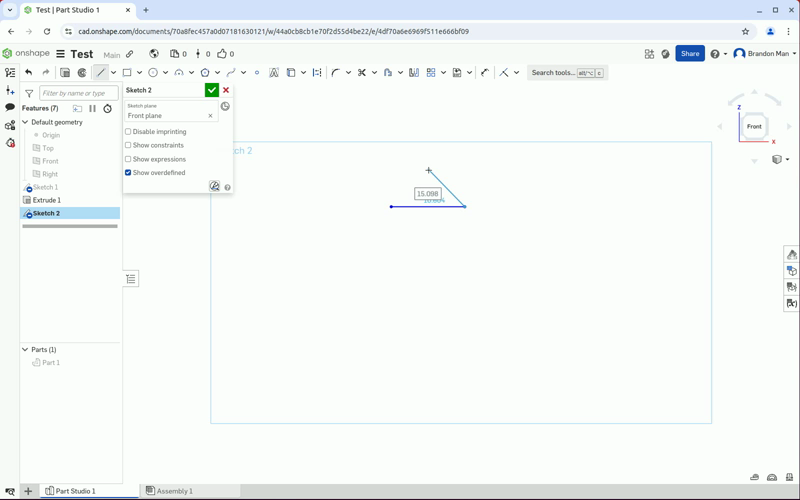
key_up(shift)
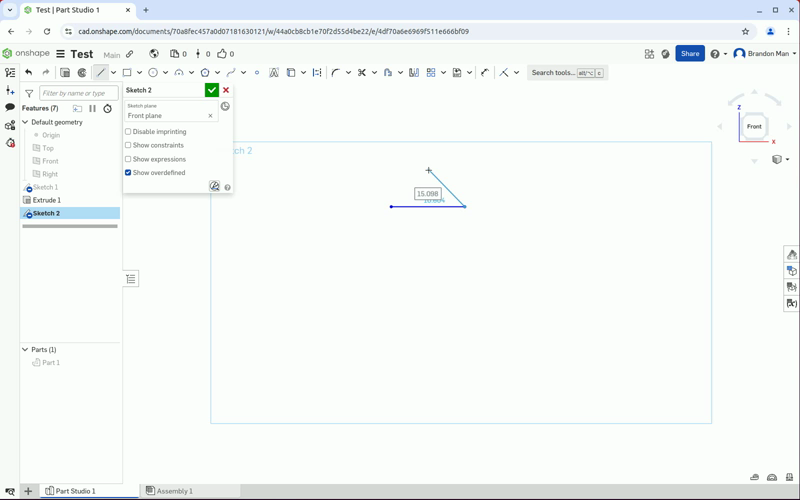
mouse_move(458, 169)
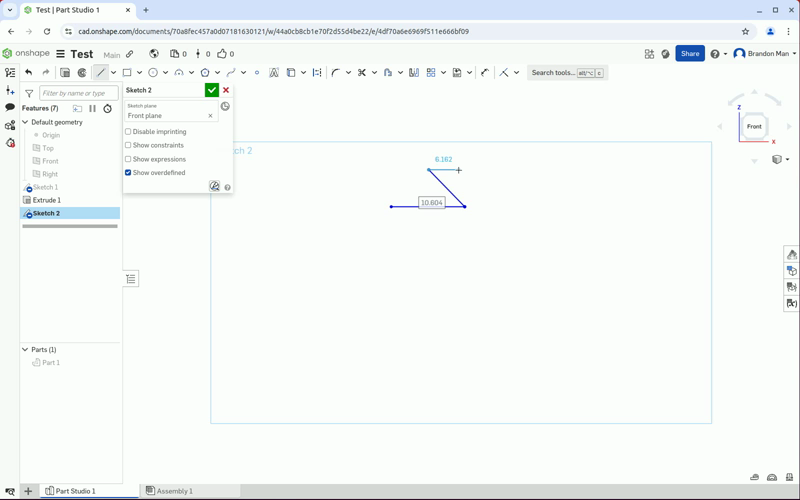
key_down(shift)
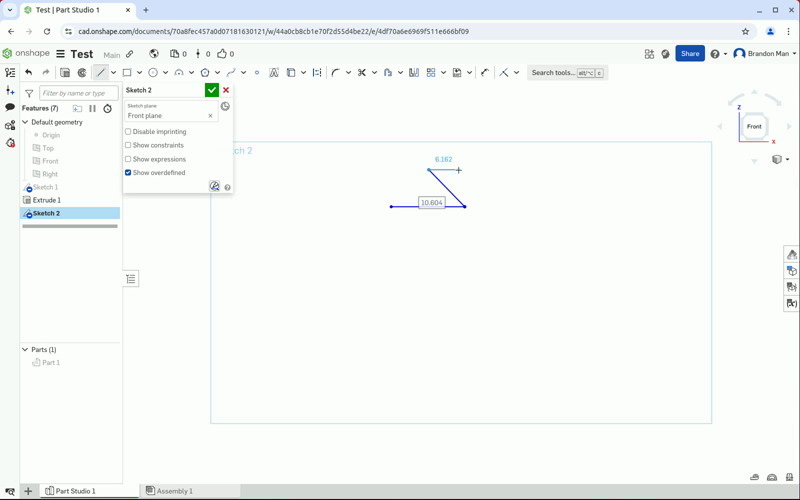
mouse_move(391, 206)
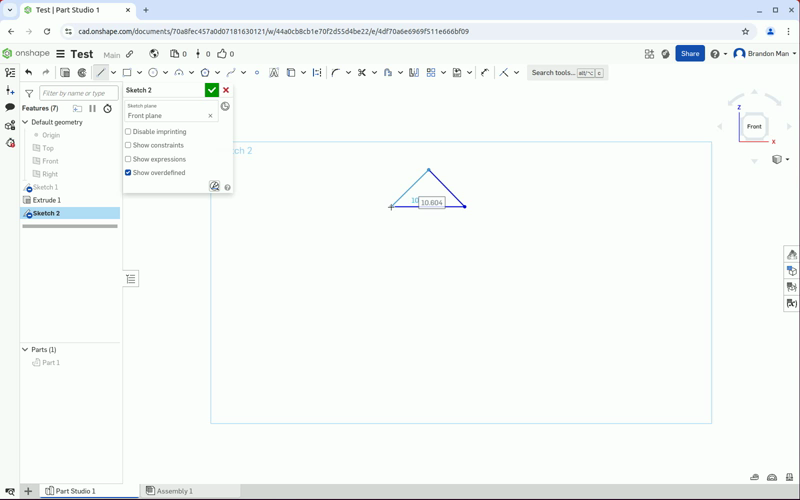
key_up(shift)
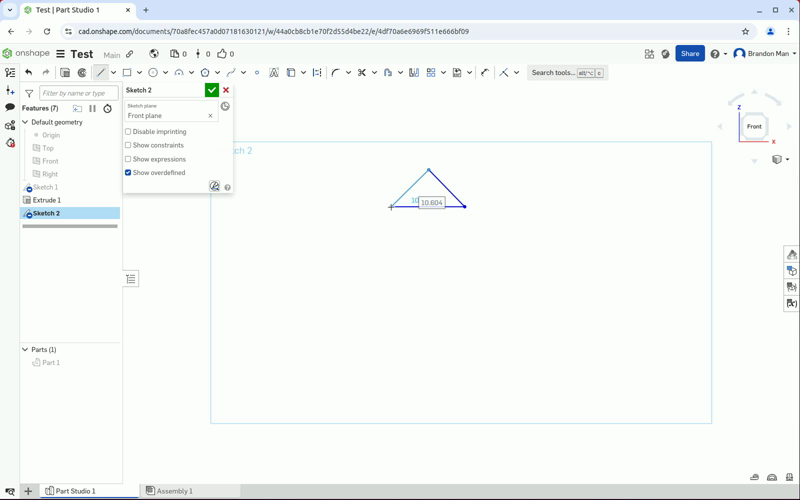
click(391, 206)
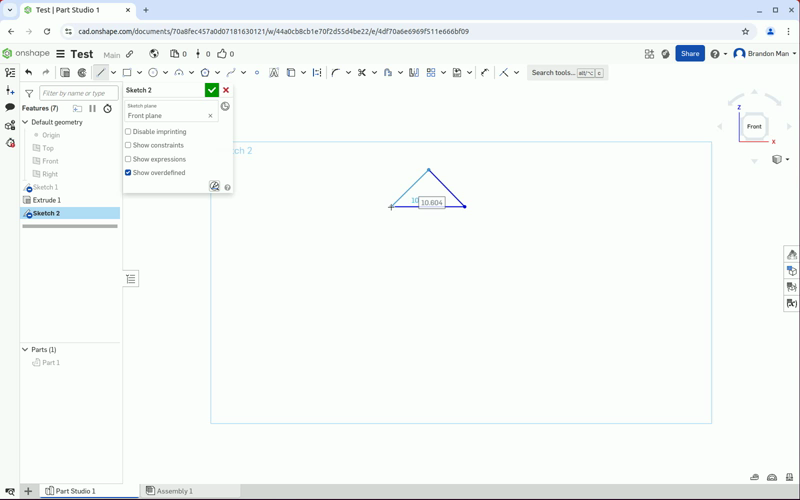
key(esc)
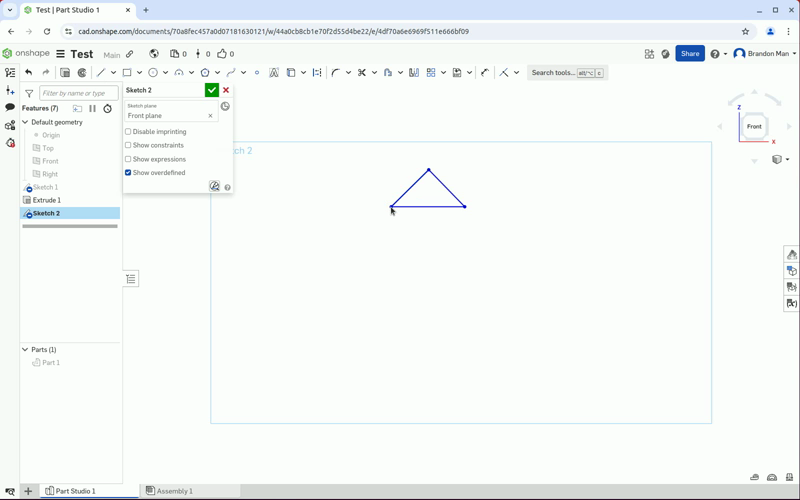
mouse_move(426, 186)
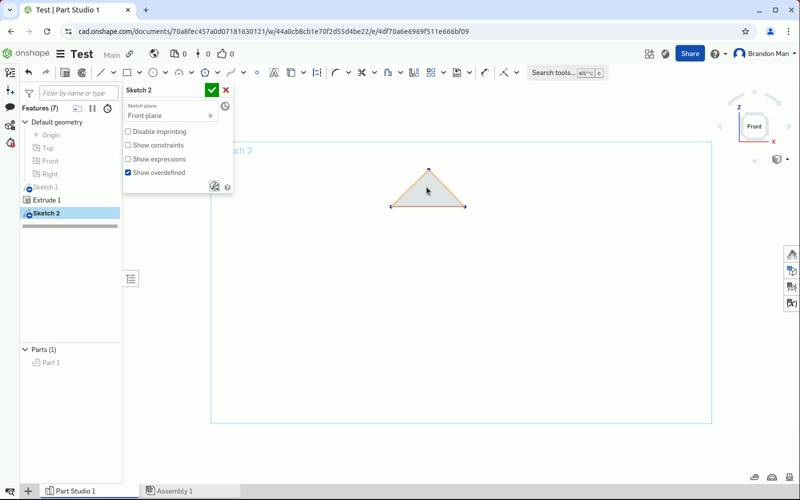
scroll(6)
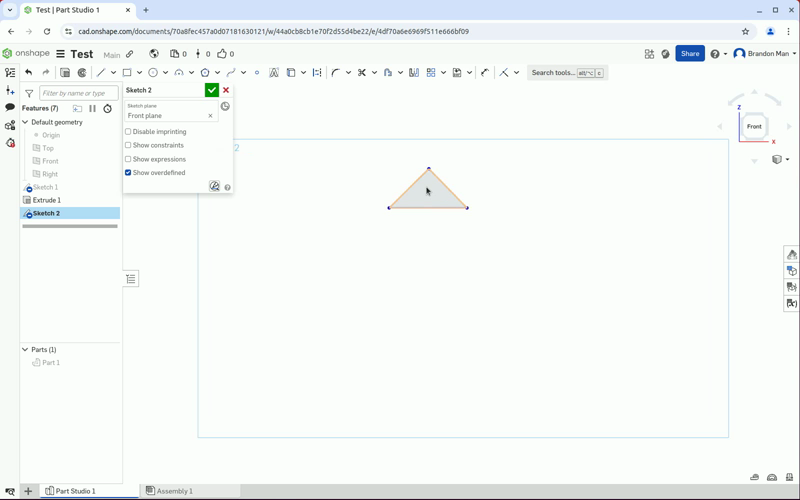
scroll(6)
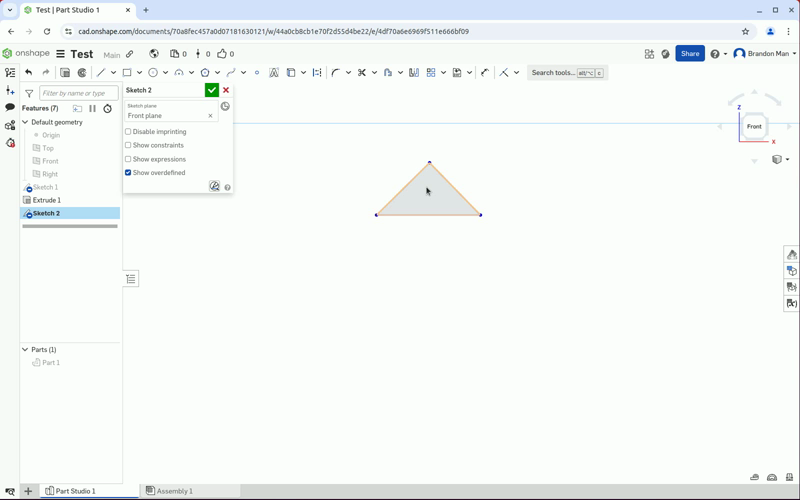
scroll(6)
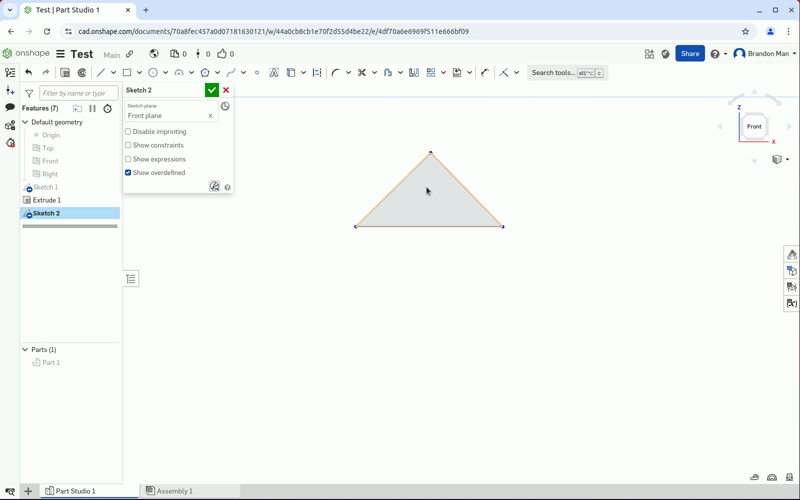
scroll(6)
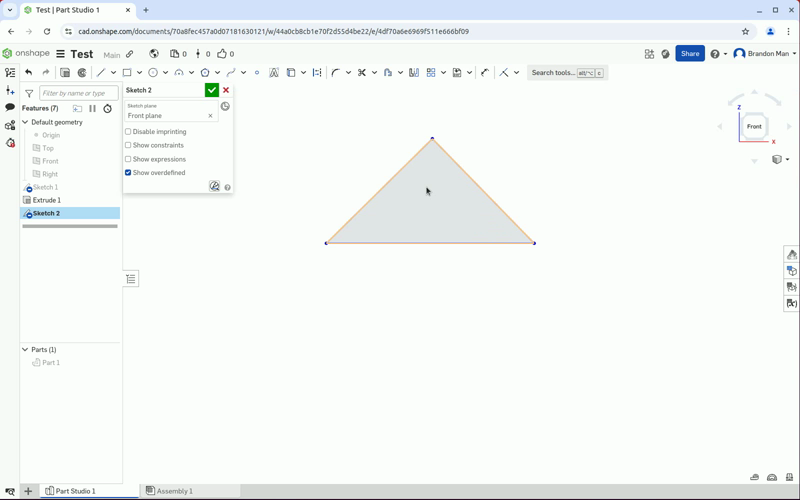
scroll(6)
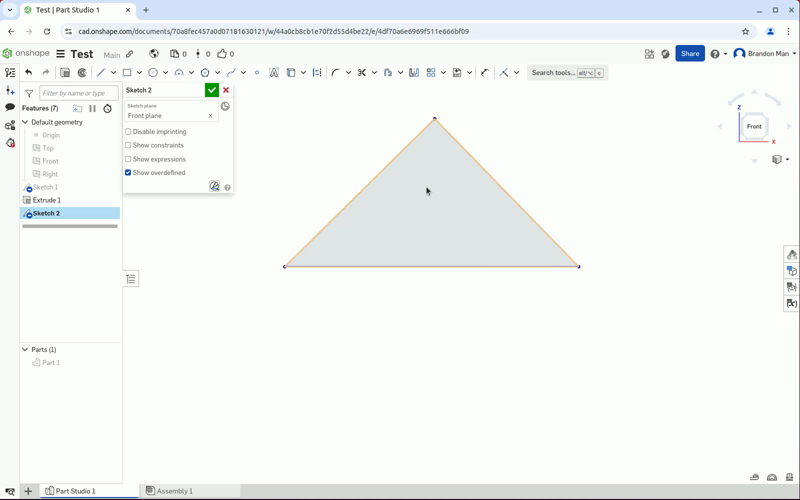
scroll(6)
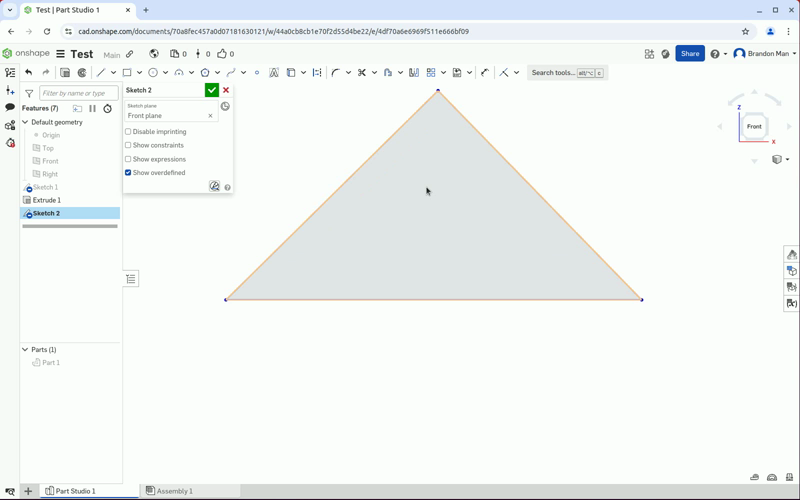
scroll(6)
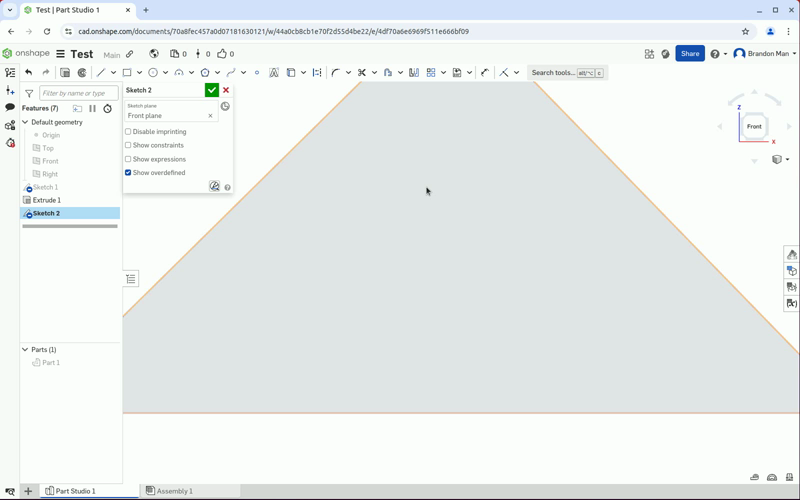
click(426, 186)
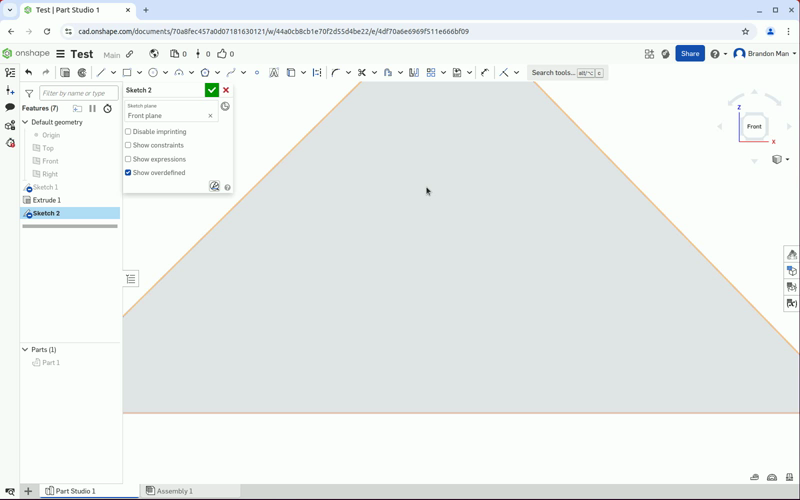
scroll(-6)
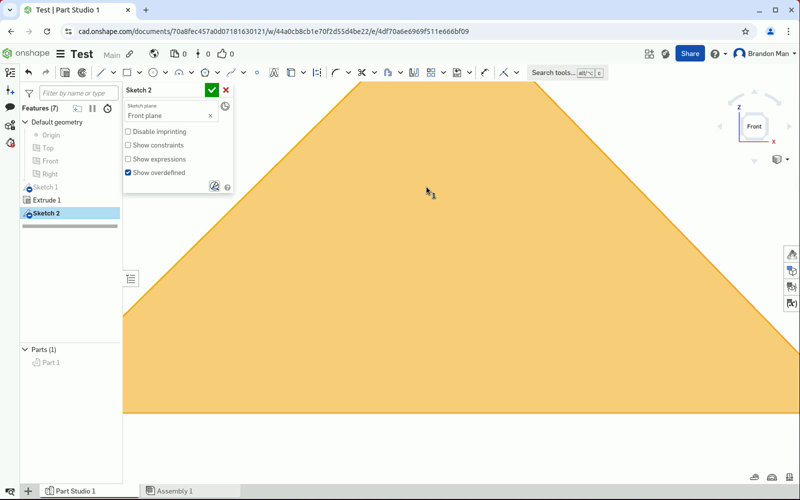
scroll(-6)
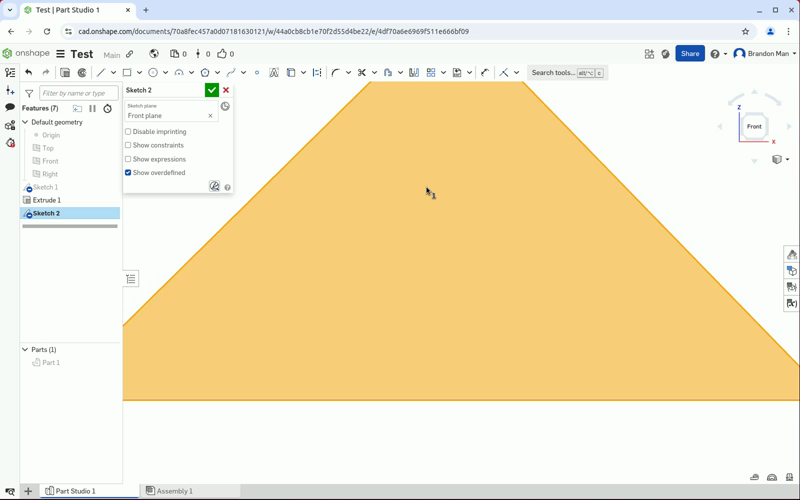
scroll(-6)
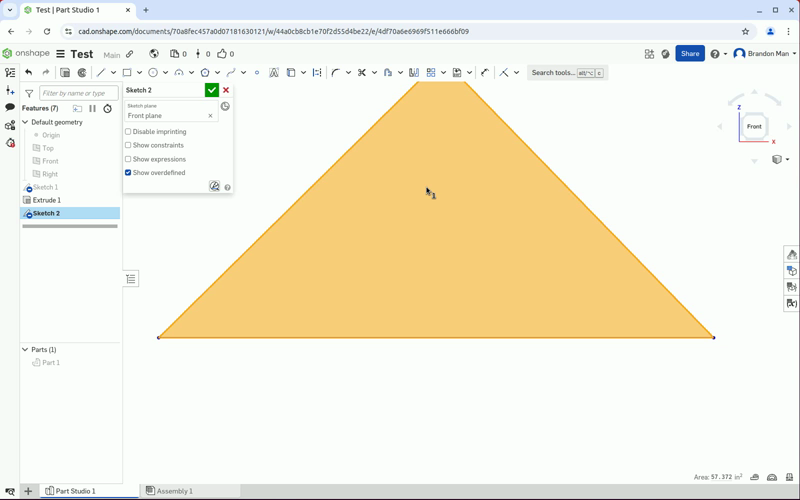
scroll(-6)
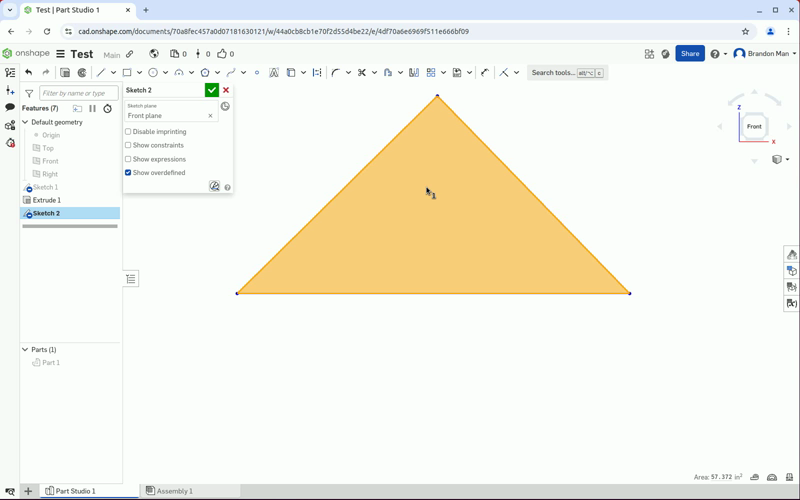
scroll(-6)
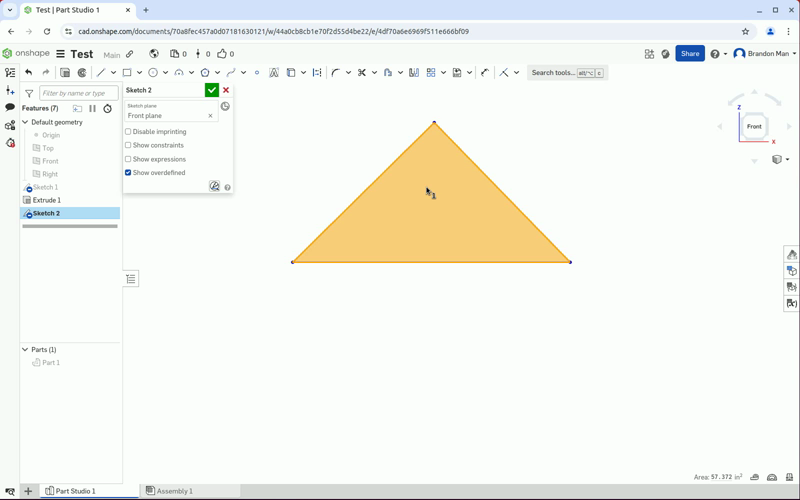
scroll(-6)
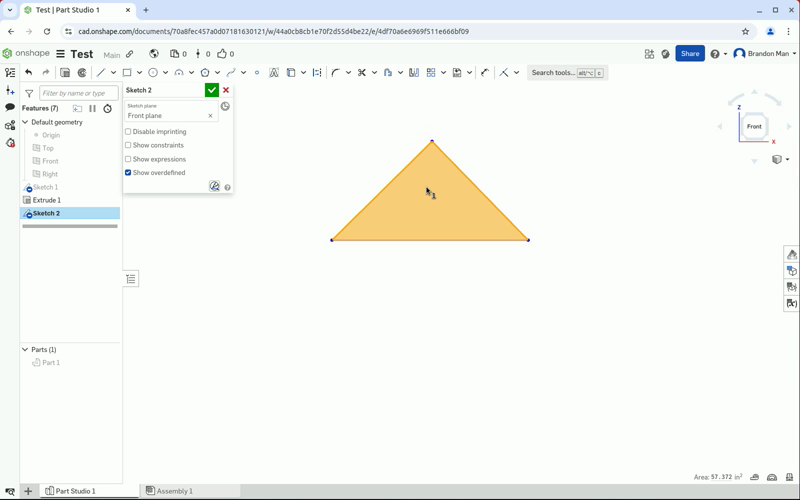
scroll(-6)
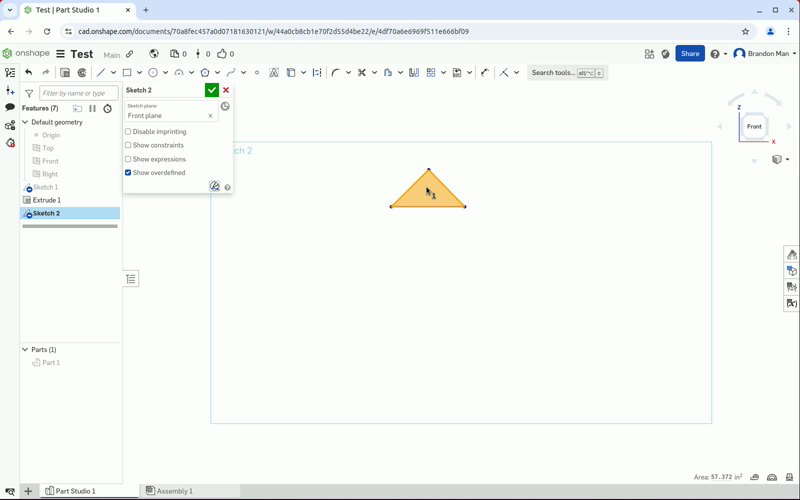
mouse_move(73, 352)
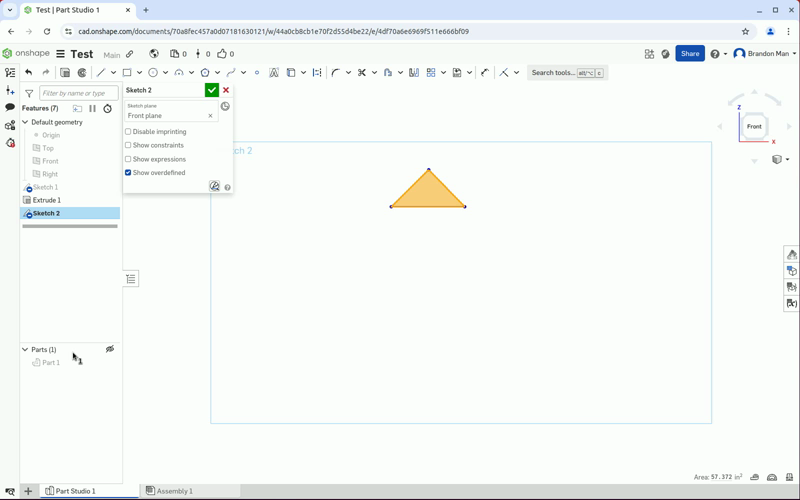
key(shift+y)
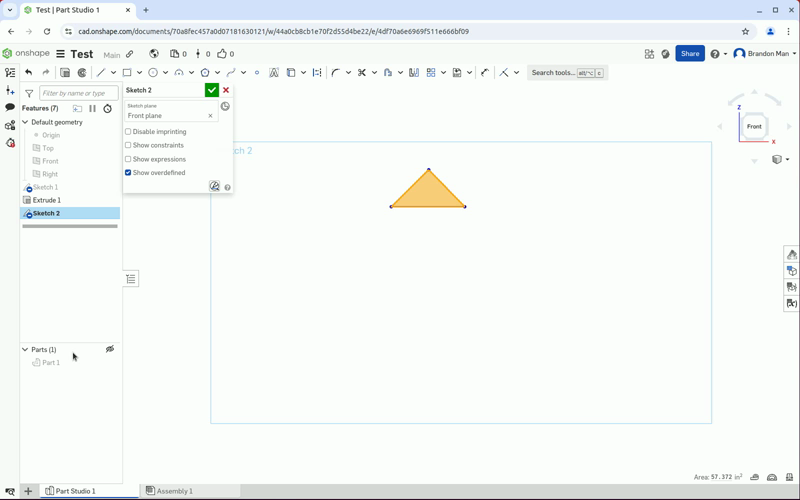
key(shift+e)
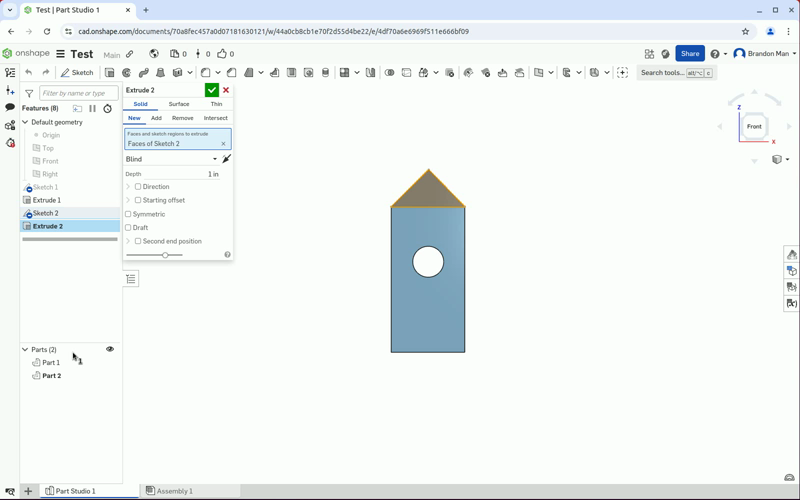
mouse_move(143, 106)
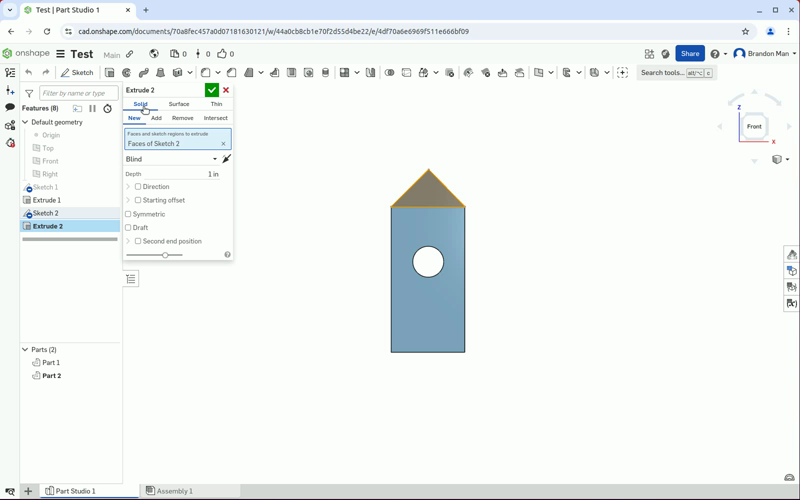
click(143, 106)
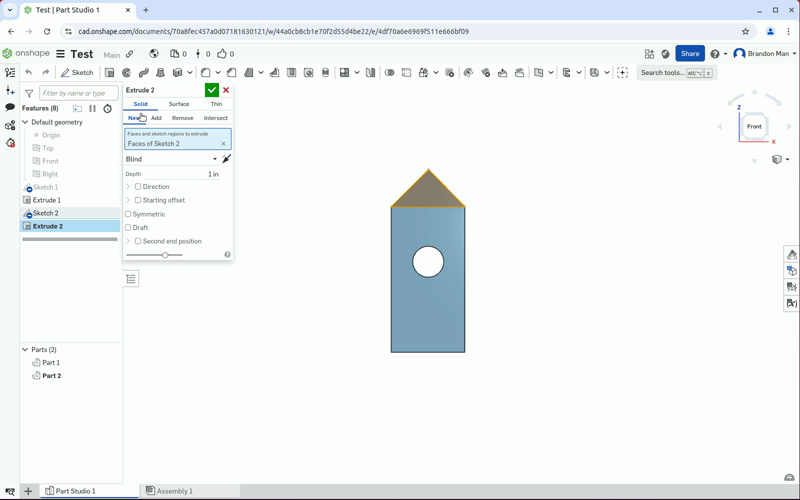
mouse_move(137, 120)
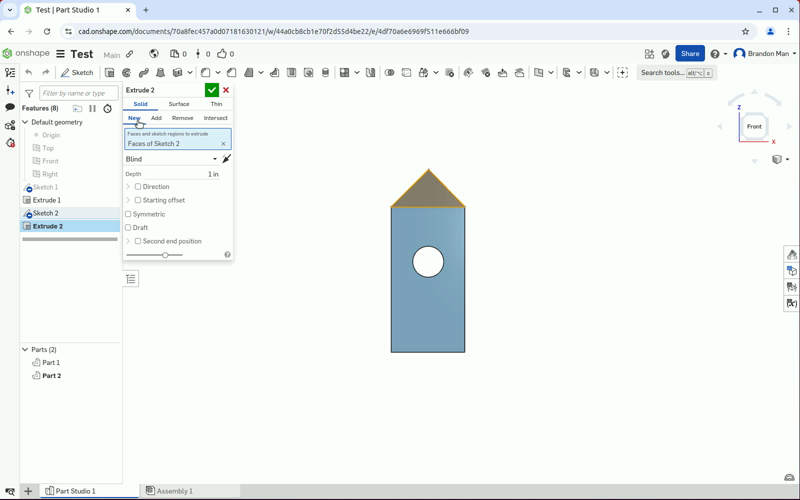
click(137, 120)
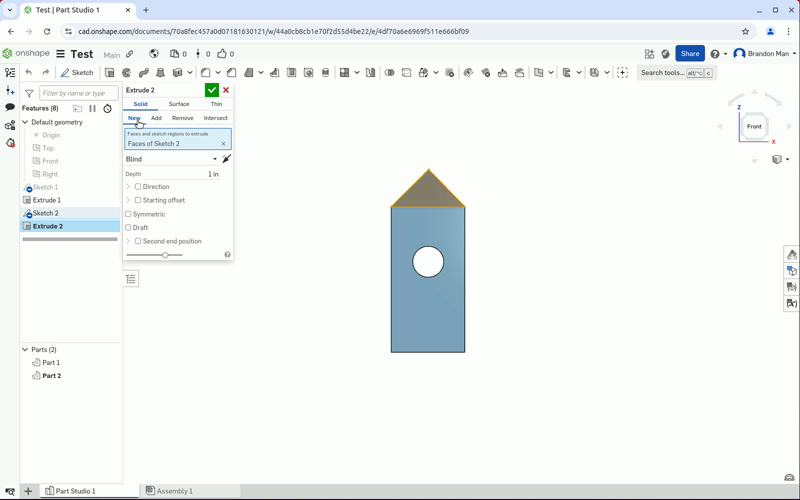
key(tab, 4)
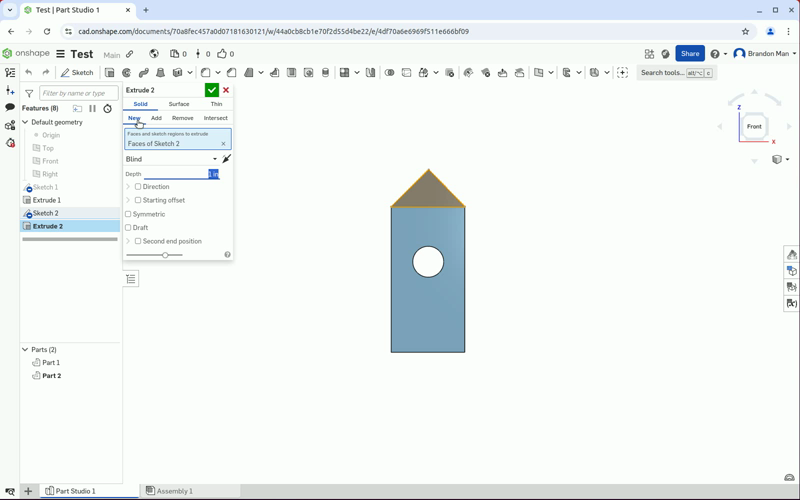
text(3.851)
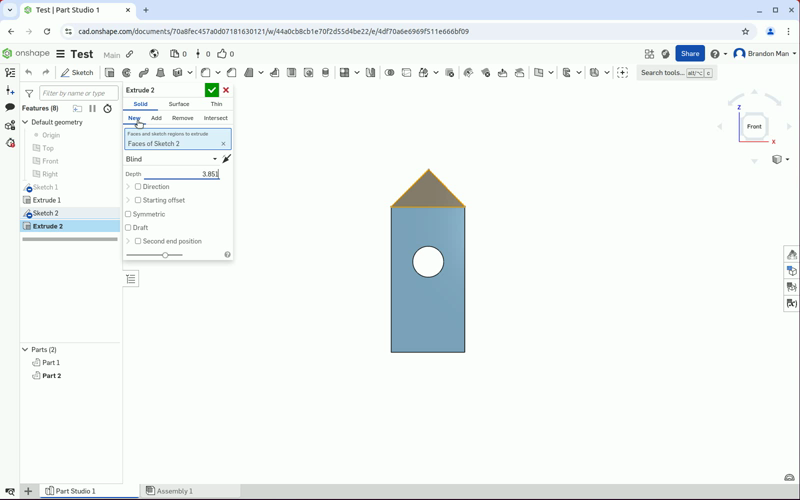
key(enter)
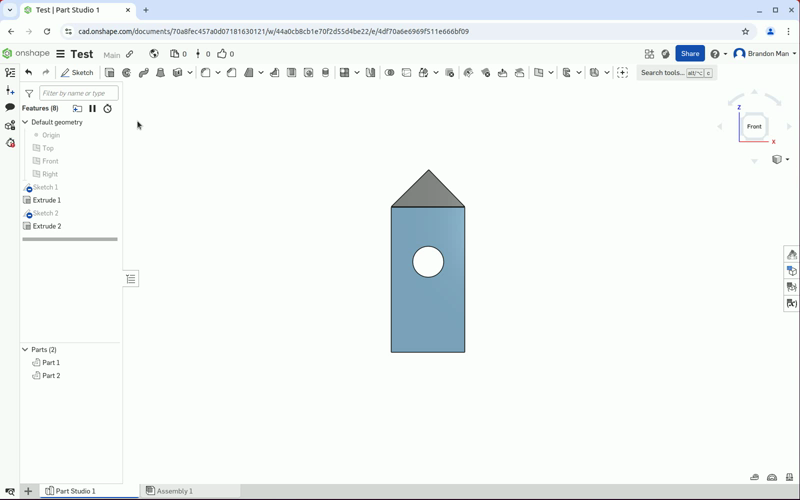
key(shift+h)
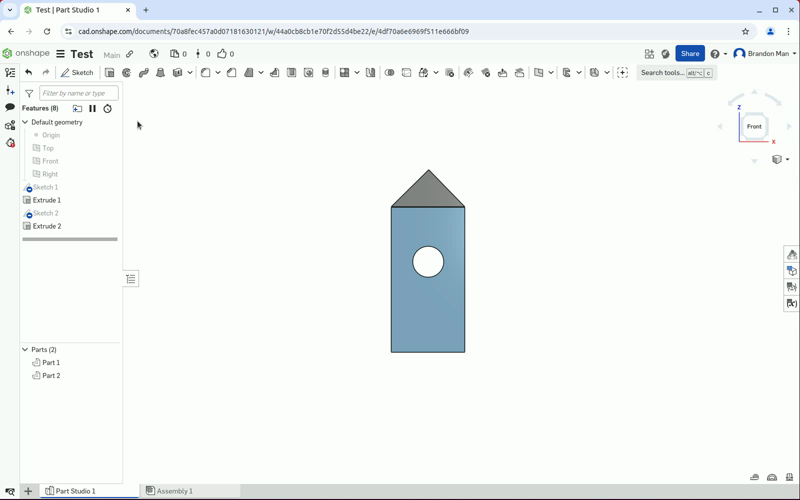
key(shift+h)
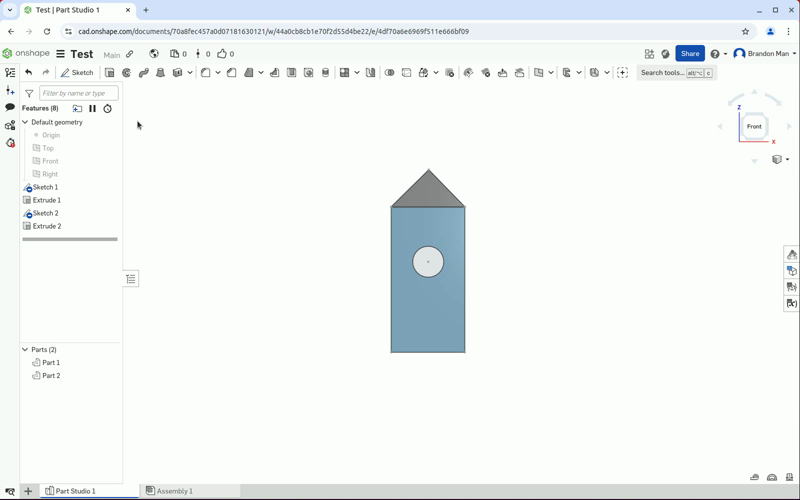
key(shift+7)
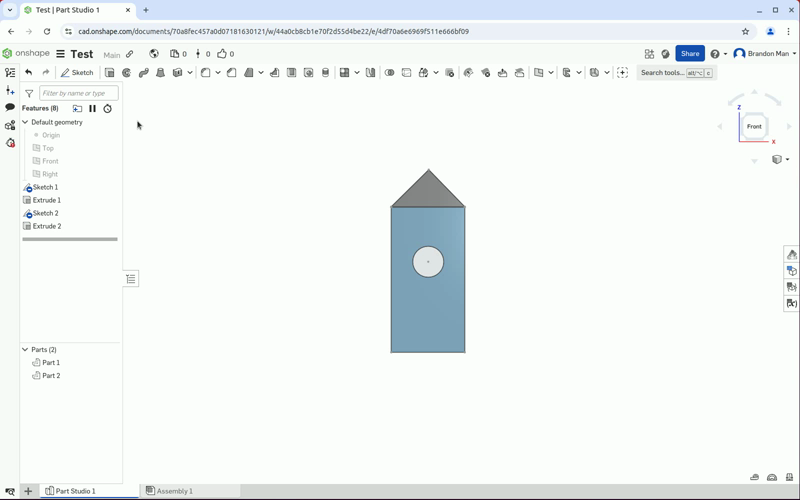
key(left, 2)
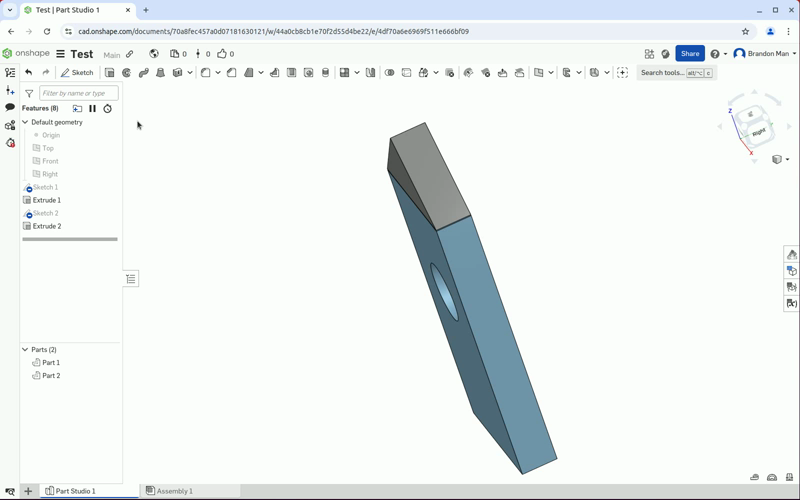
key(down, 2)
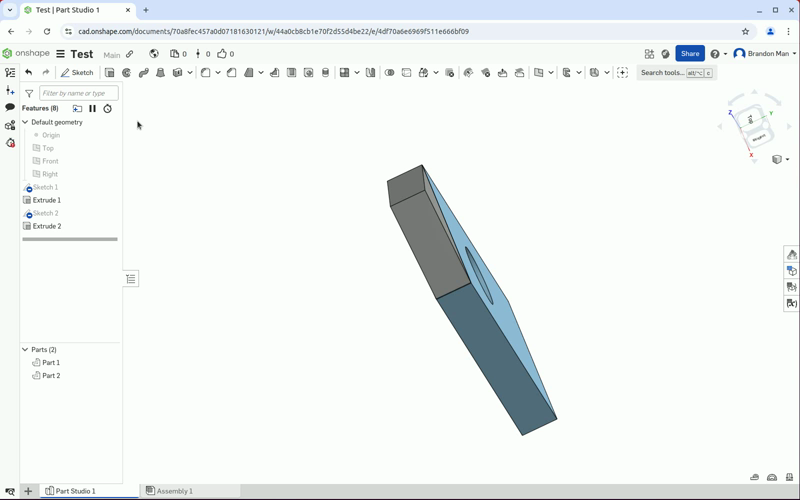
key(up, 2)
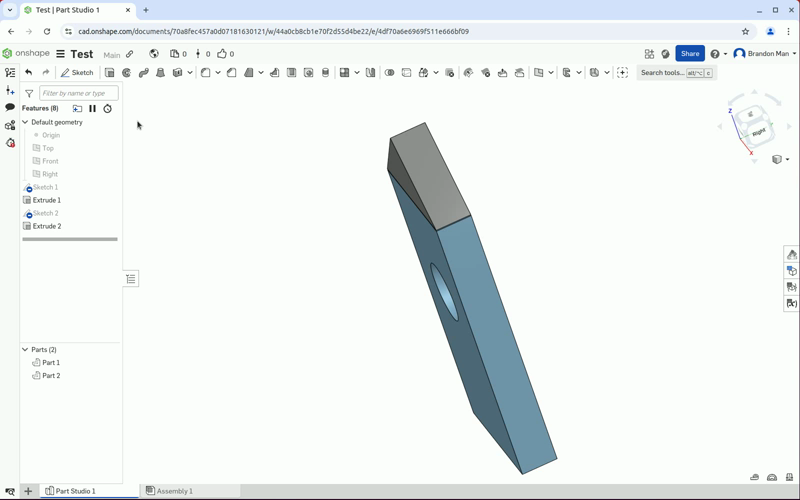
key(right, 2)
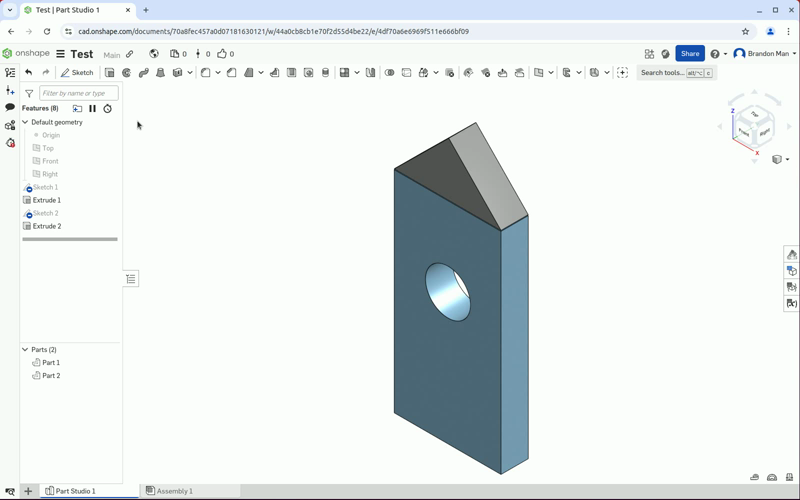
mouse_move(73, 189)
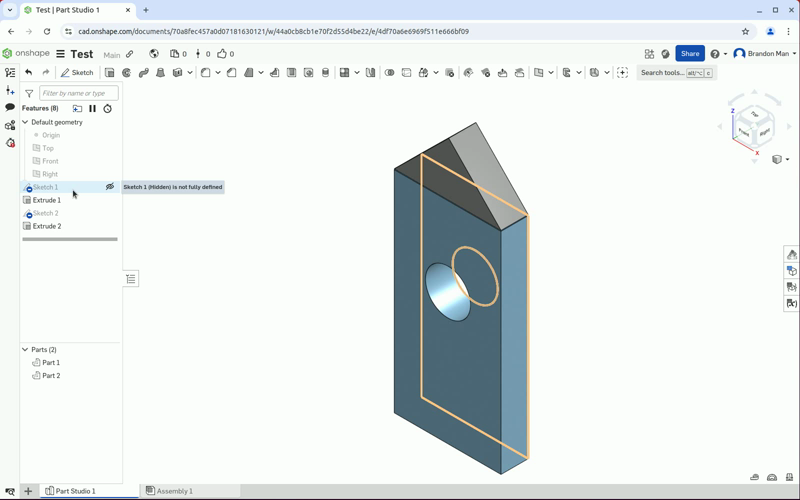
click(73, 189)